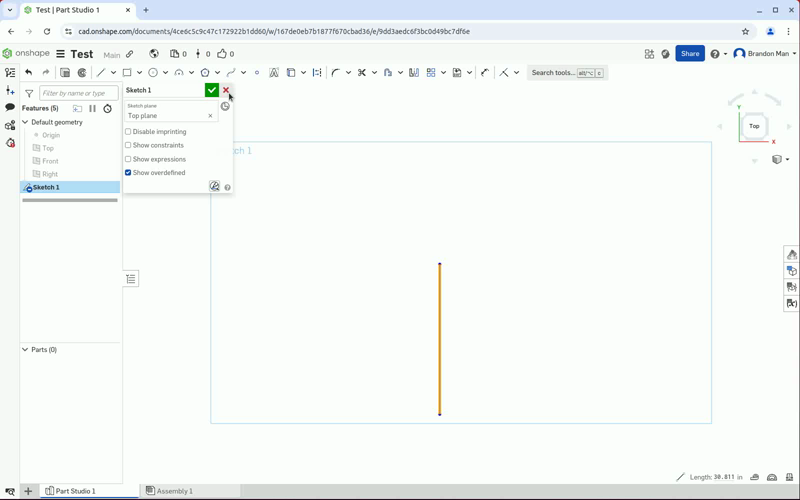
key(shift+h)
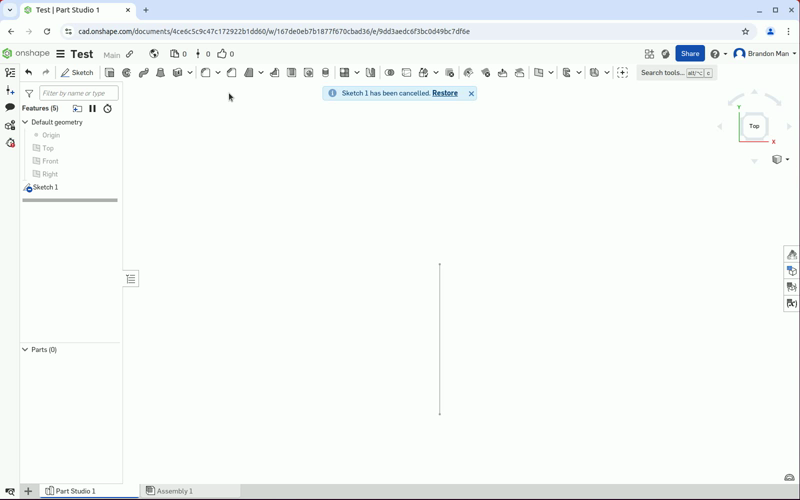
mouse_move(73, 352)
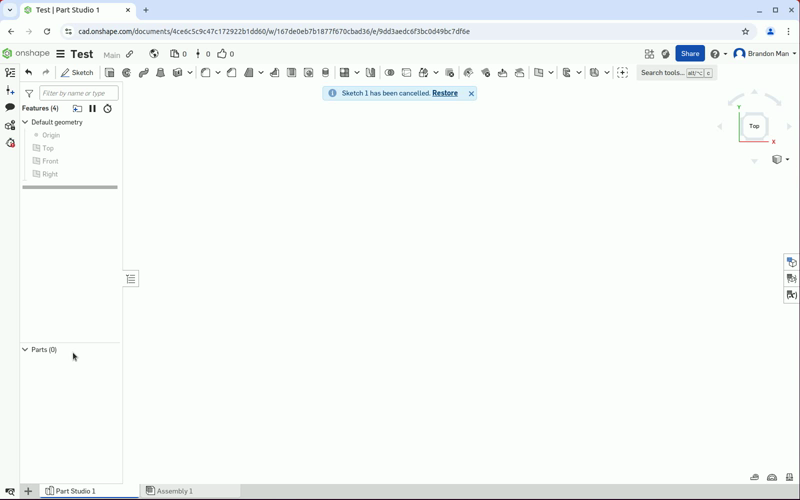
key(y)
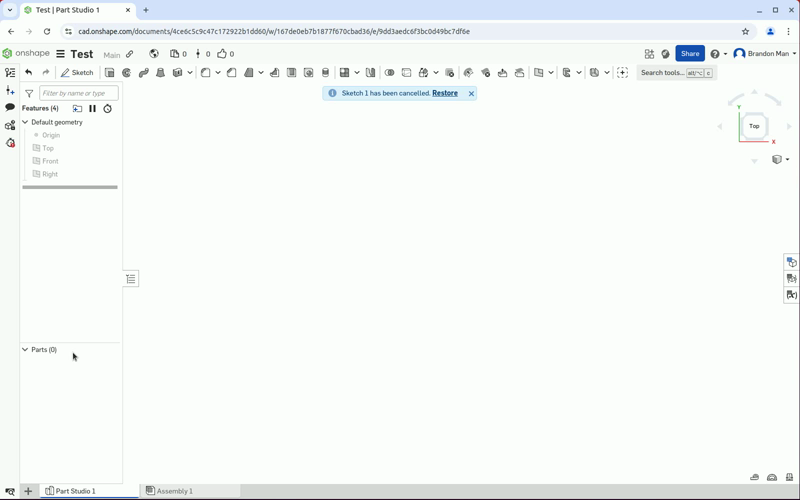
key(shift+p)
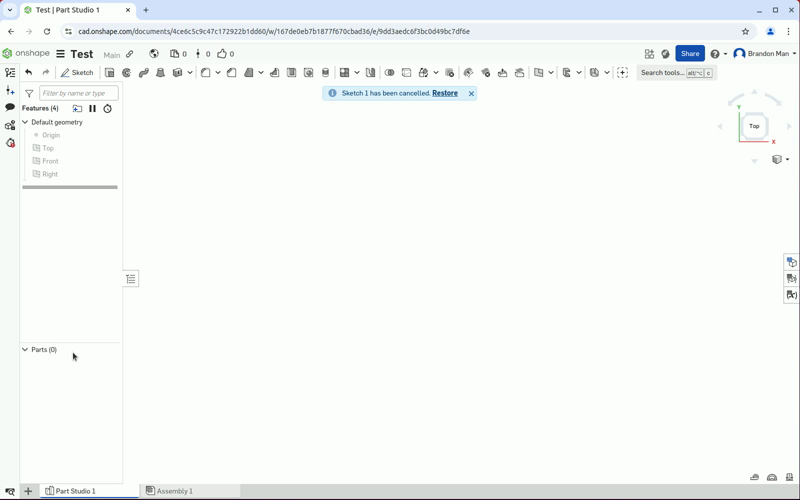
key(space)
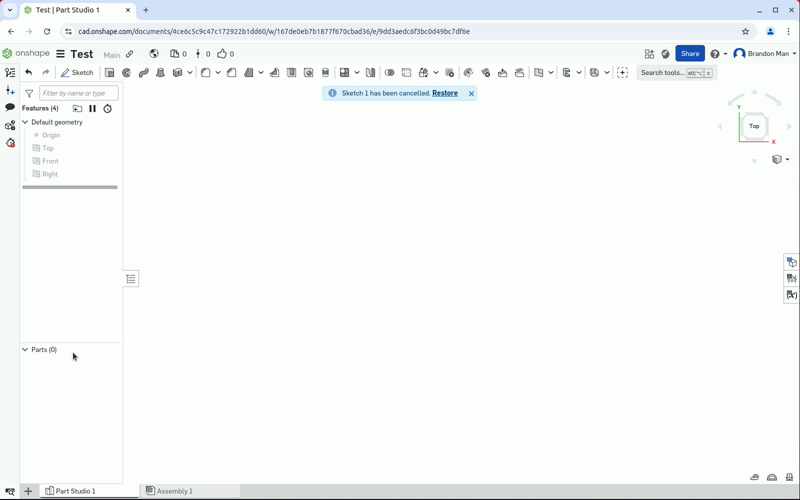
key_down(shift)
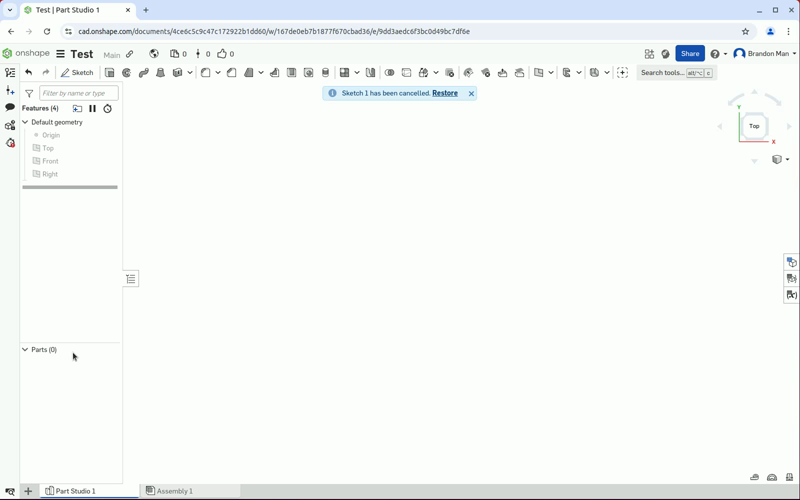
key(up)
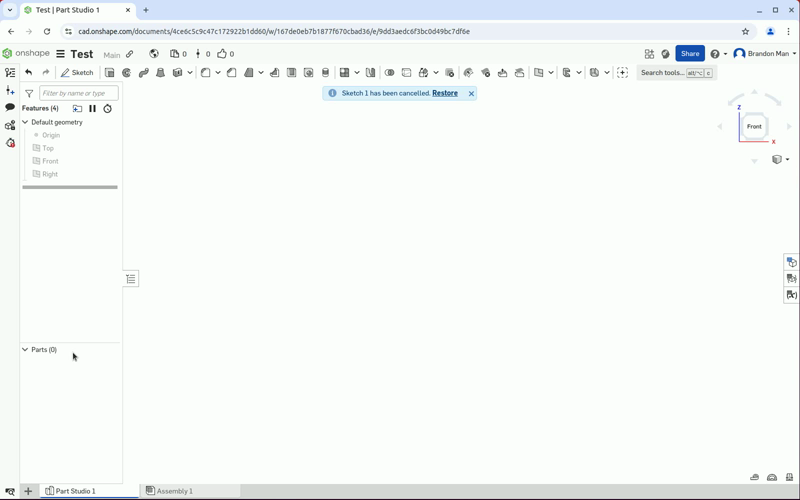
key_up(shift)
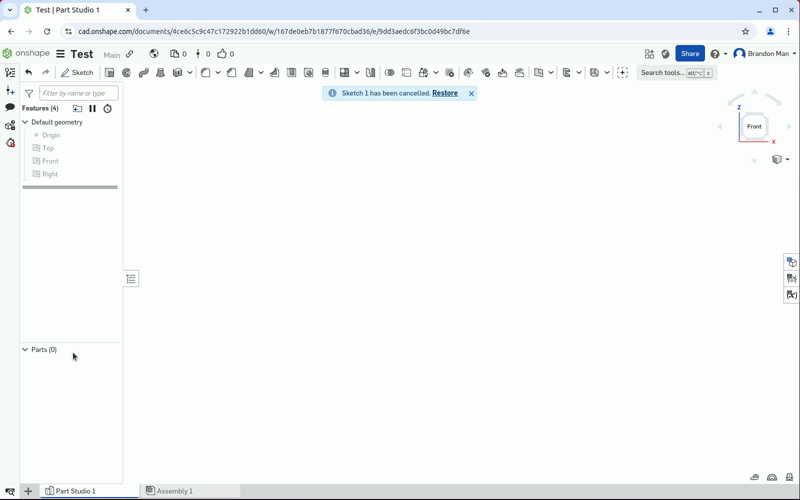
mouse_move(73, 352)
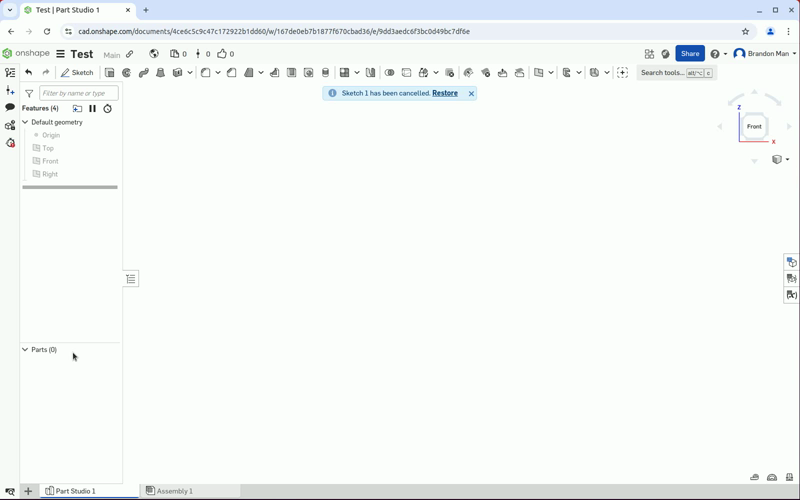
key(shift+y)
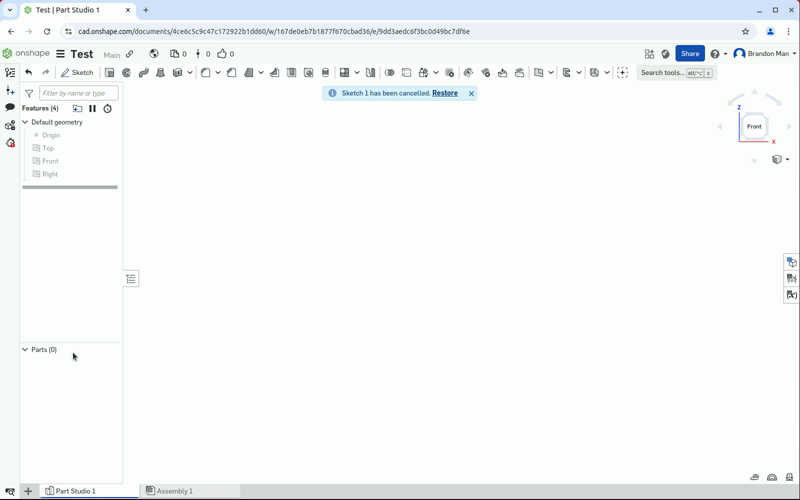
key(shift+s)
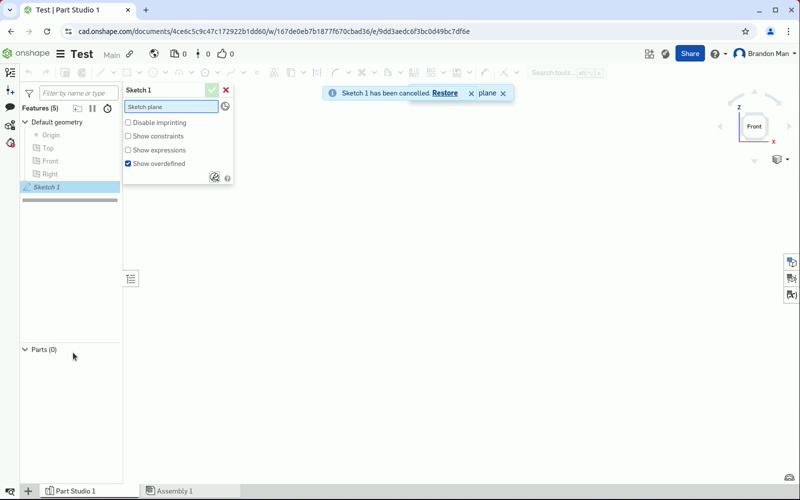
mouse_move(73, 163)
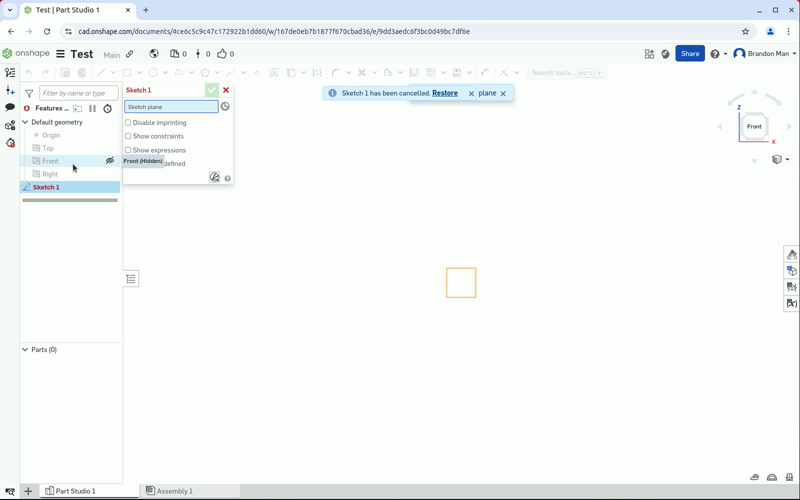
click(73, 163)
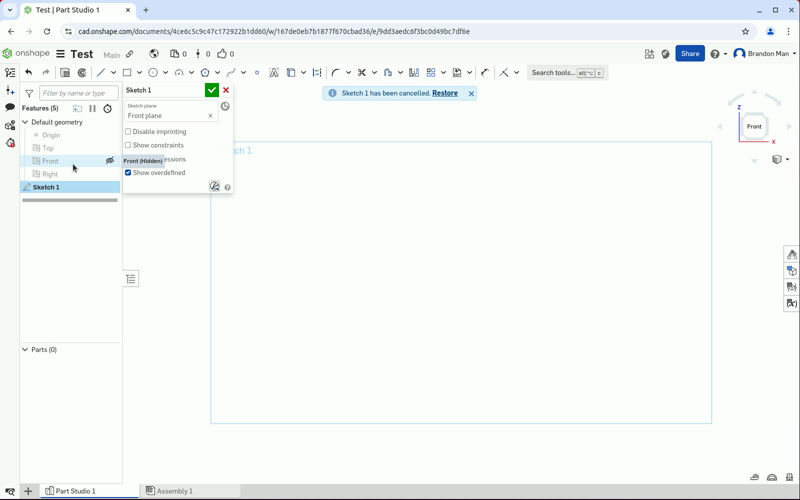
mouse_move(73, 352)
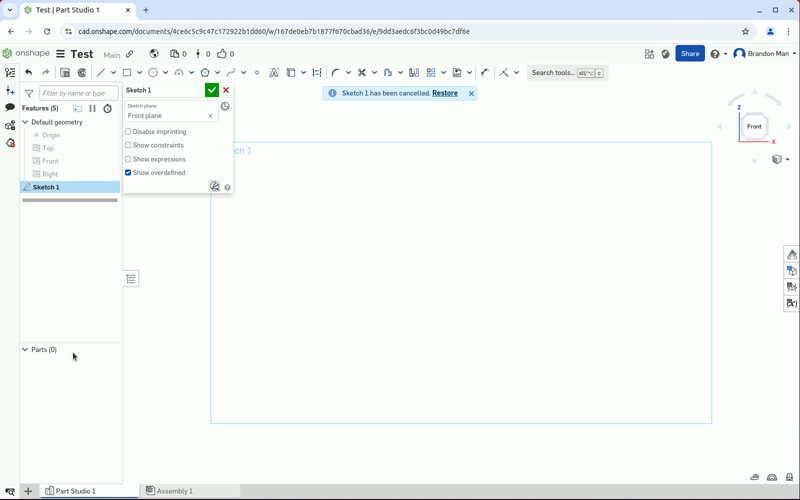
key(y)
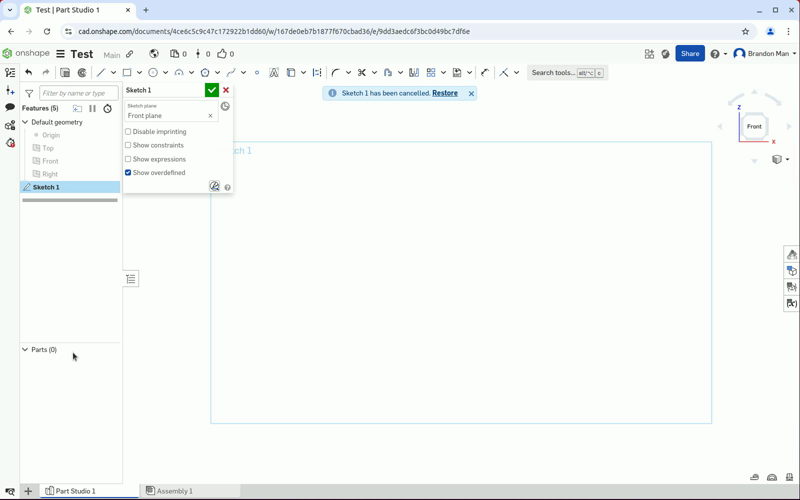
key(l)
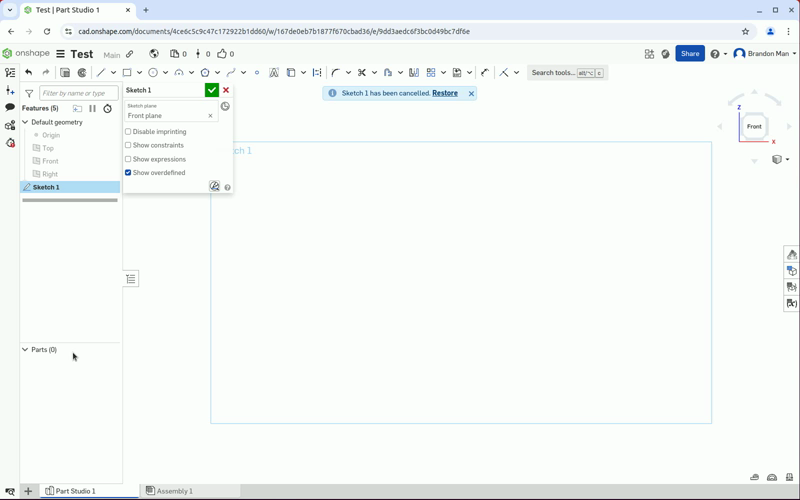
key_down(shift)
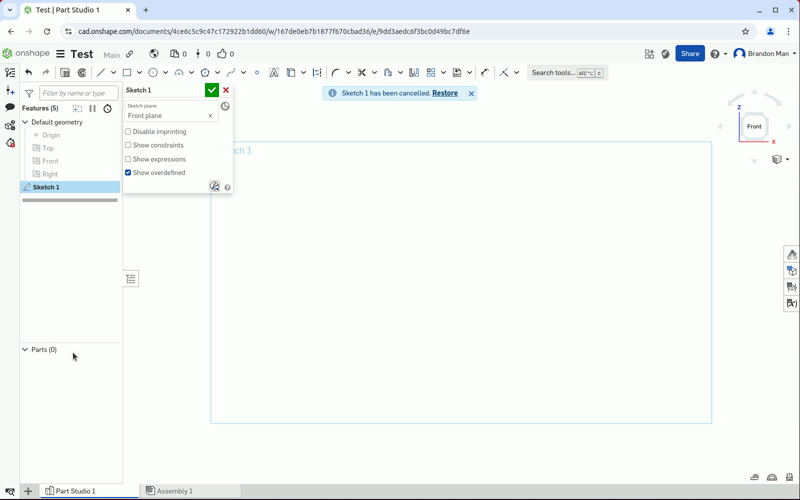
mouse_move(348, 322)
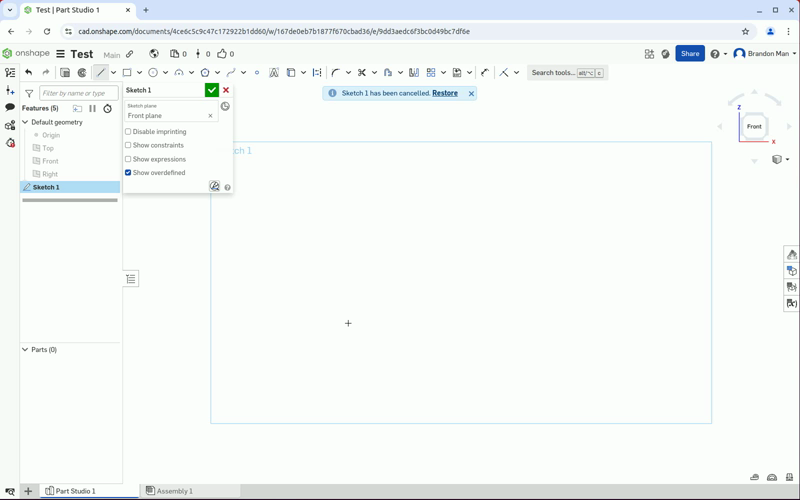
click(348, 322)
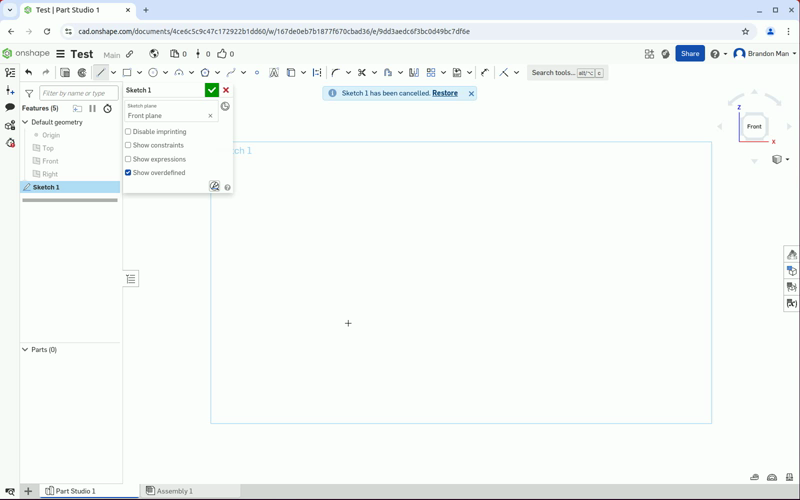
key_up(shift)
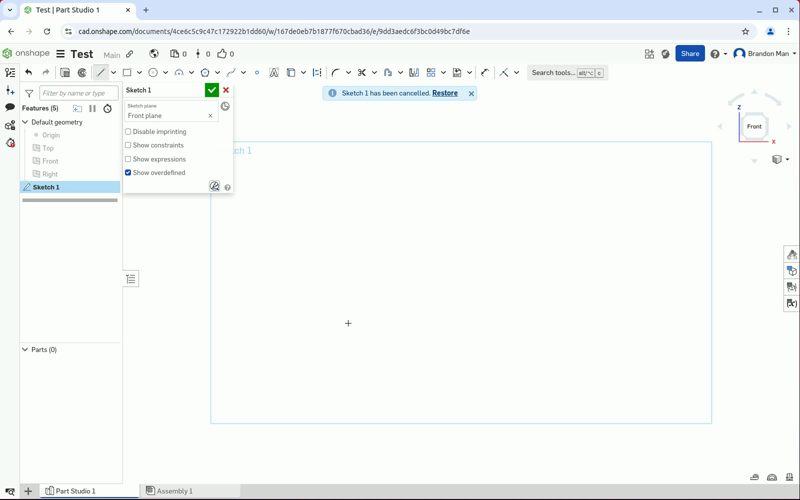
key_down(shift)
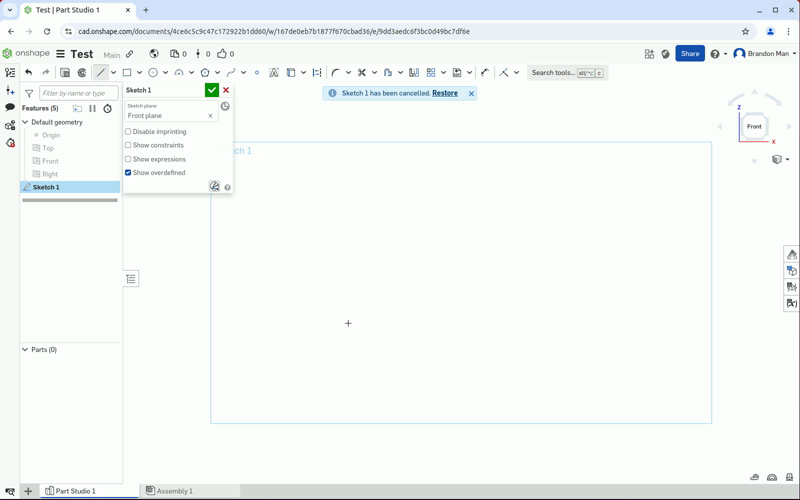
mouse_move(560, 322)
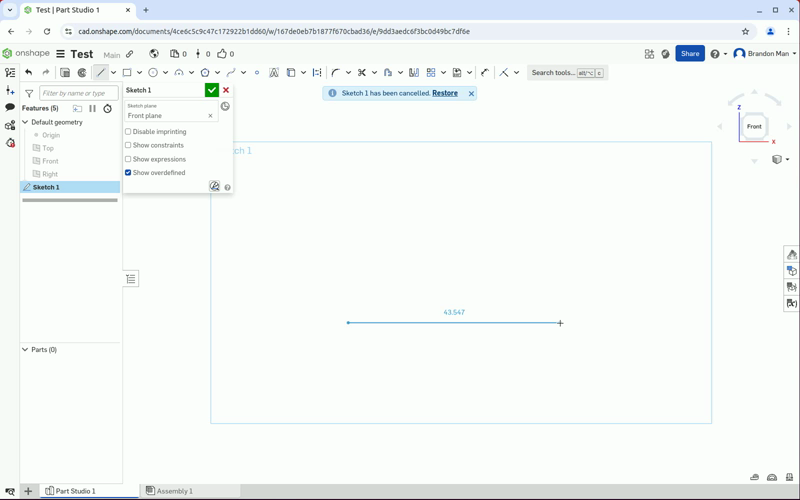
click(560, 322)
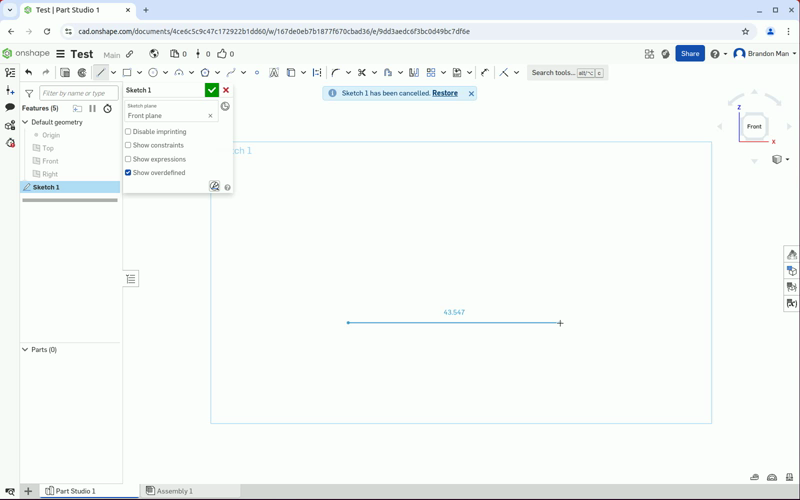
key_up(shift)
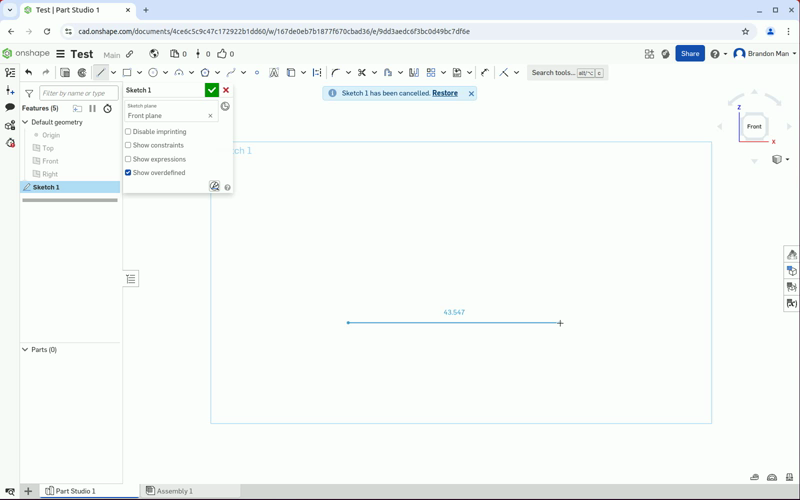
key_down(shift)
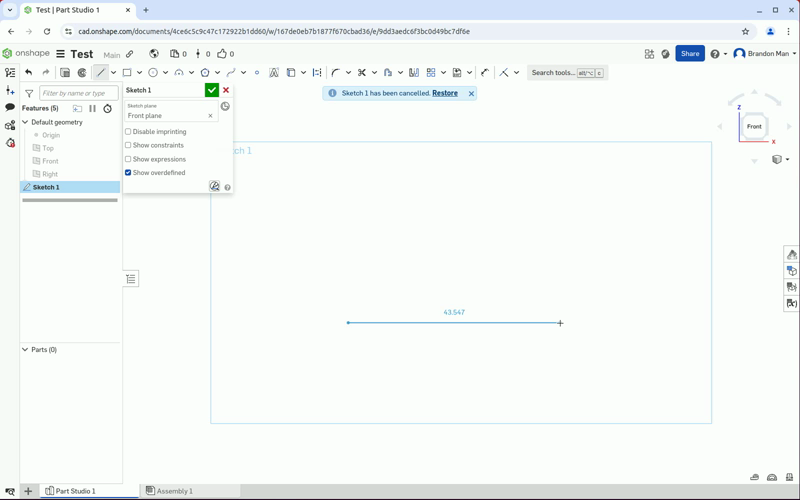
mouse_move(560, 233)
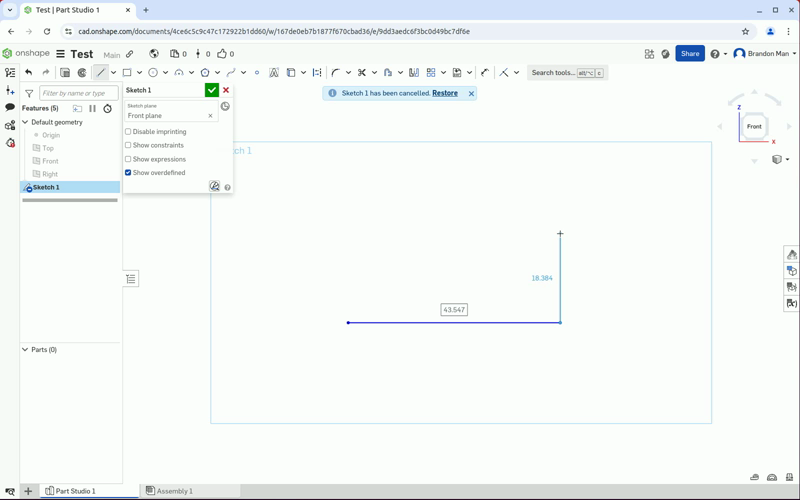
click(560, 233)
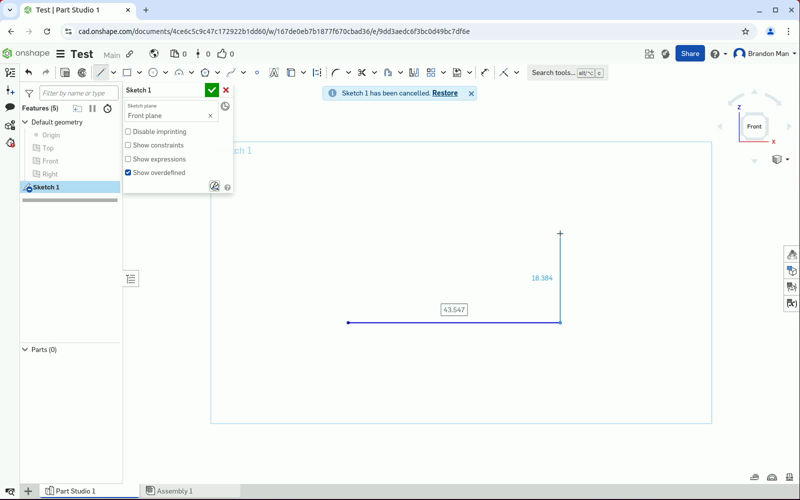
key_up(shift)
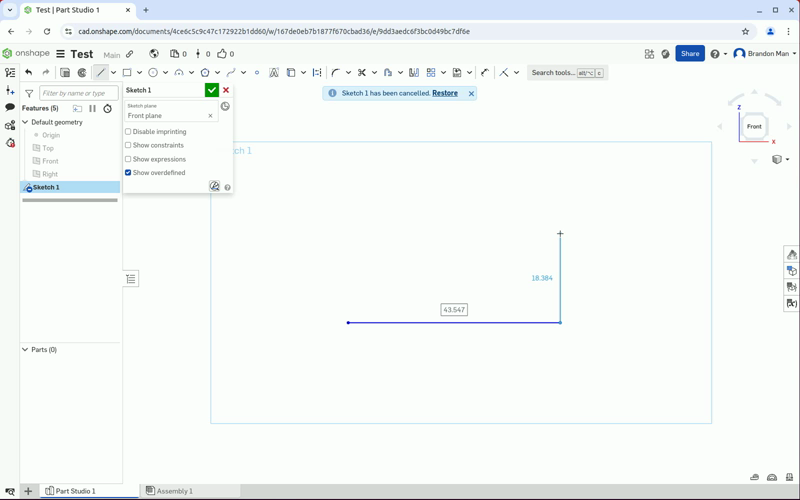
key_down(shift)
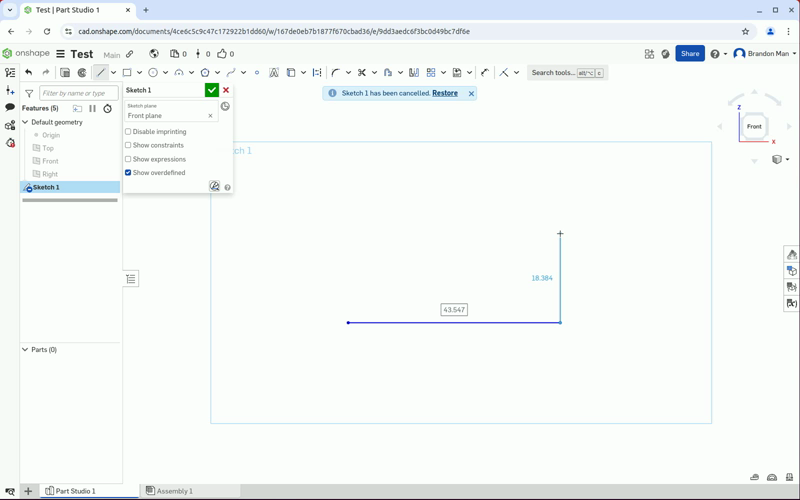
mouse_move(348, 233)
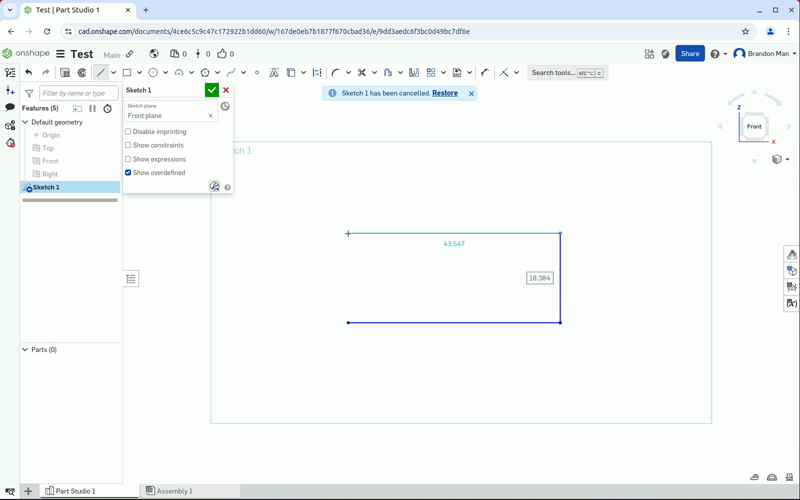
click(348, 233)
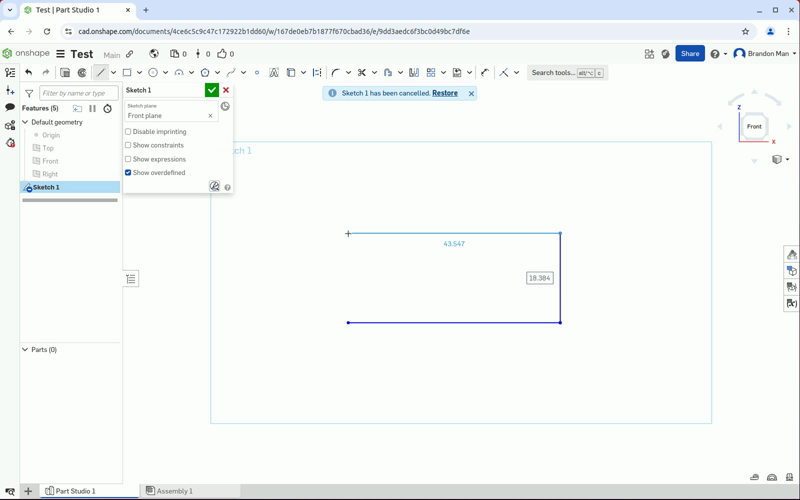
key_up(shift)
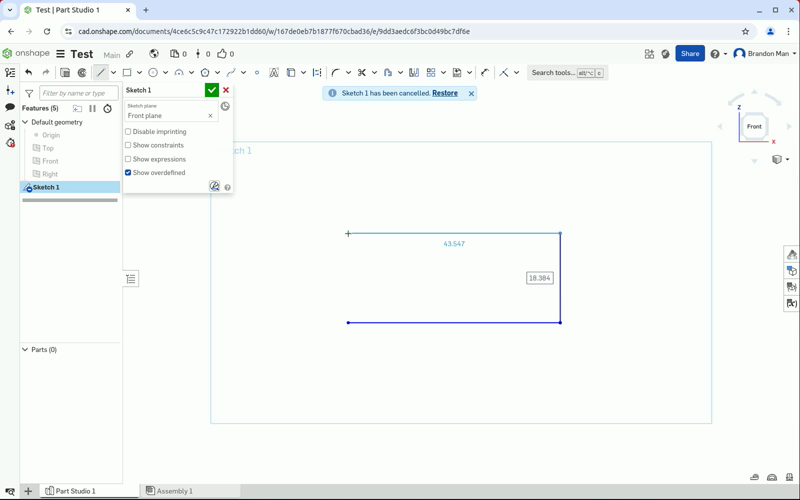
key_down(shift)
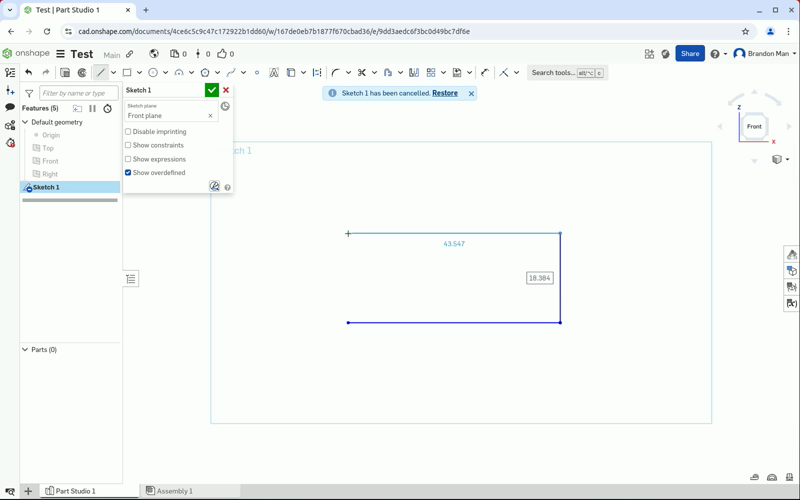
mouse_move(348, 322)
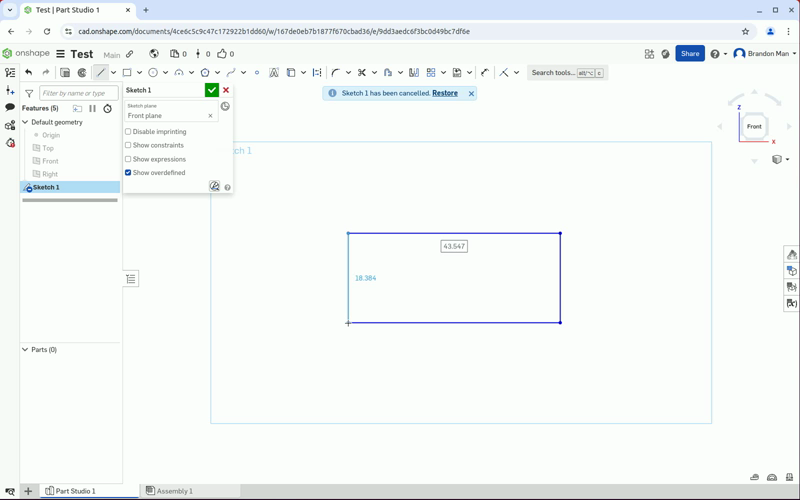
key_up(shift)
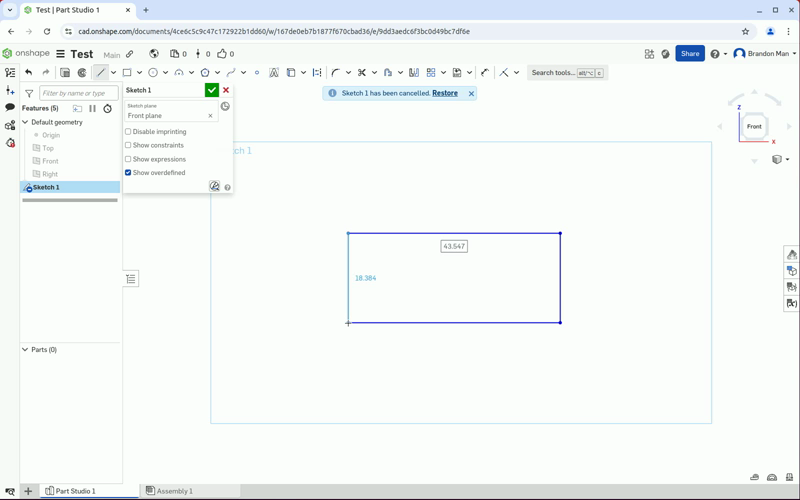
click(348, 322)
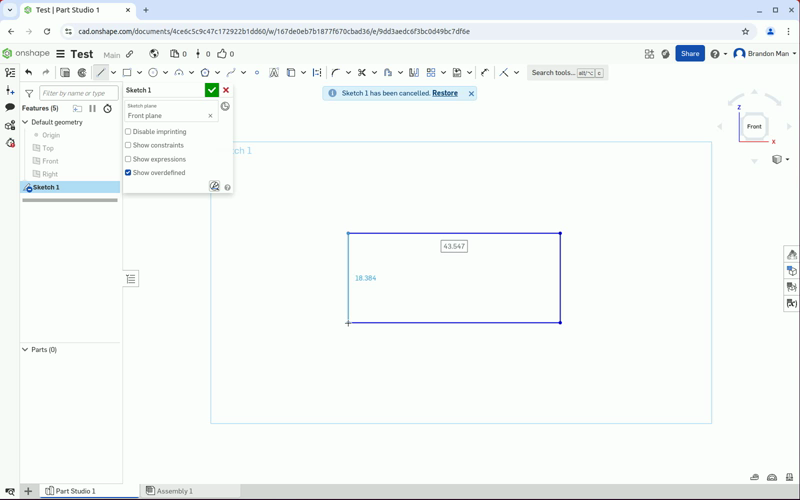
key(esc)
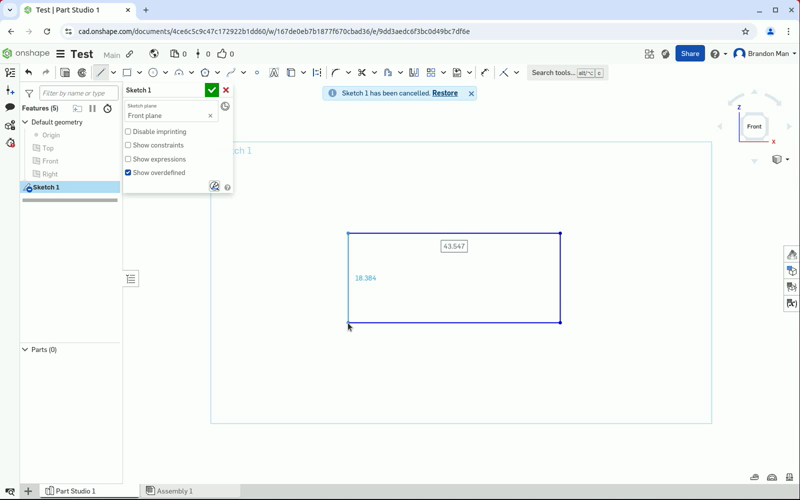
mouse_move(421, 274)
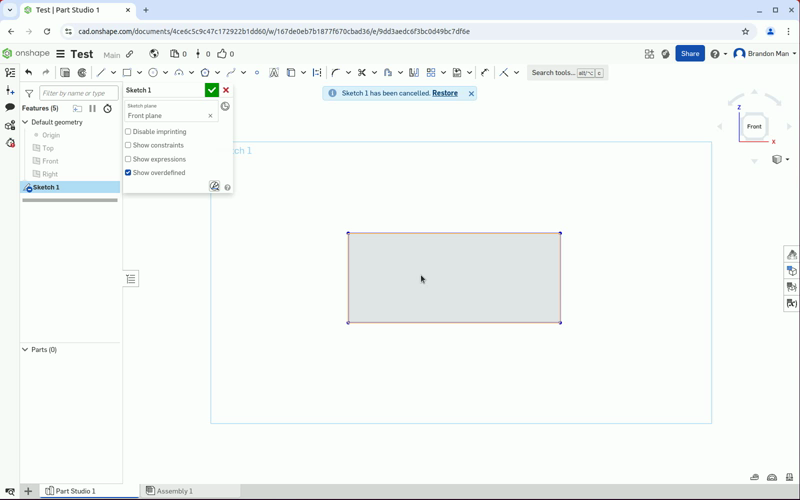
click(421, 274)
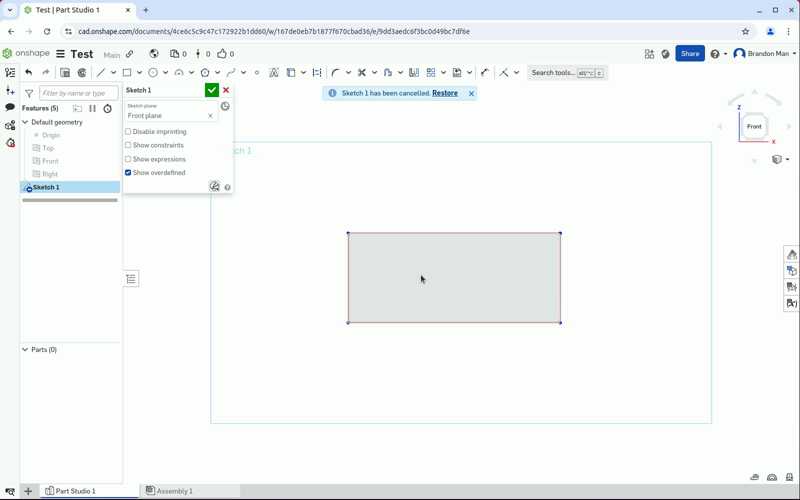
mouse_move(73, 352)
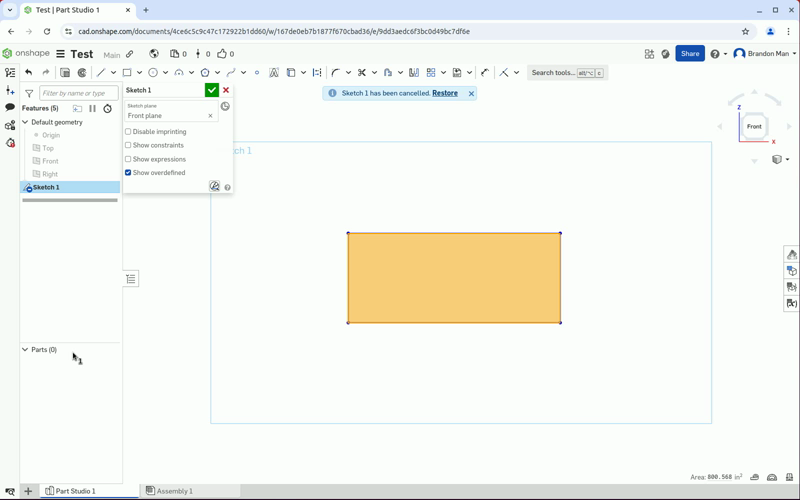
key(shift+y)
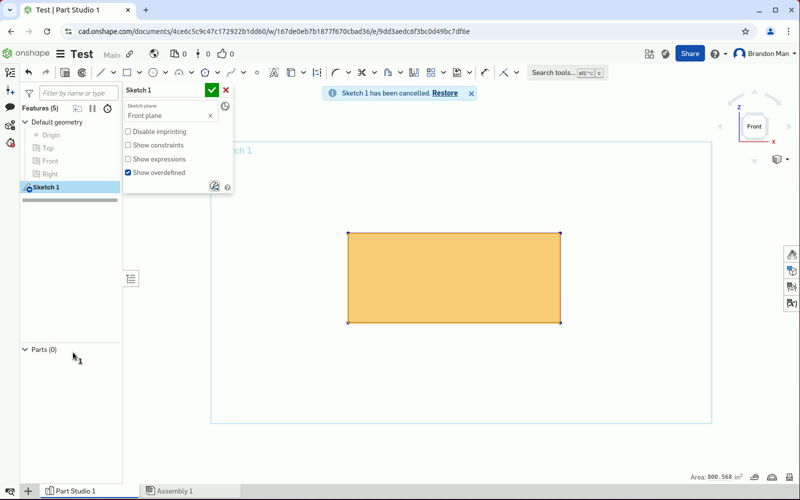
key(shift+e)
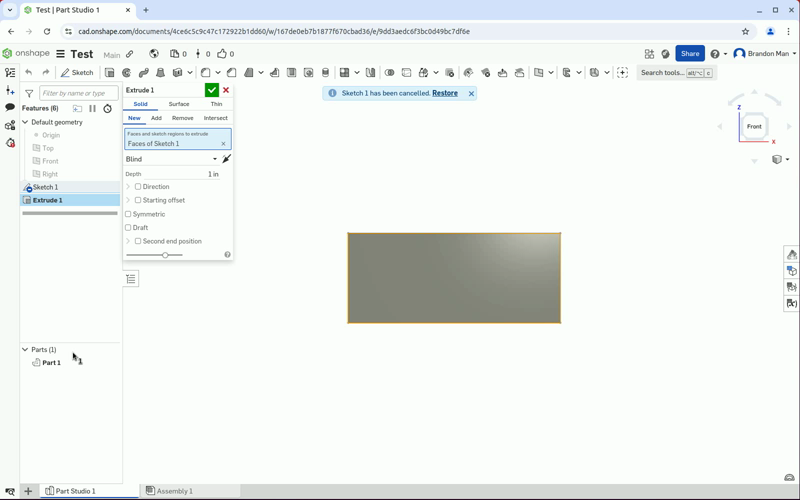
mouse_move(143, 106)
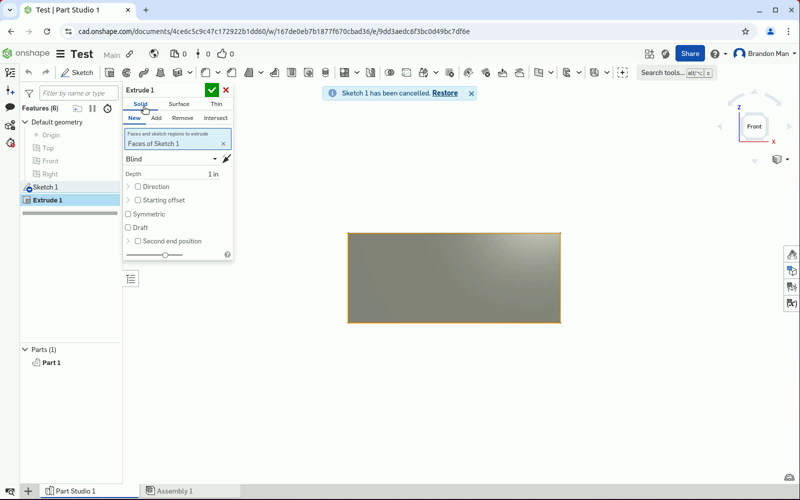
click(143, 106)
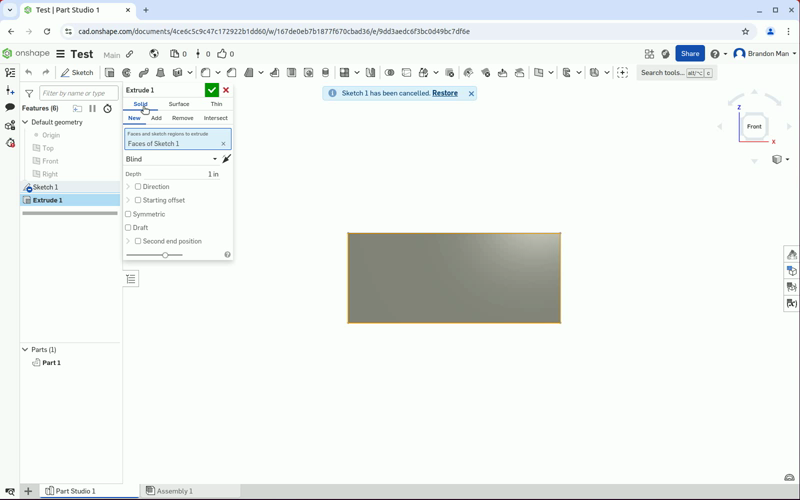
mouse_move(137, 120)
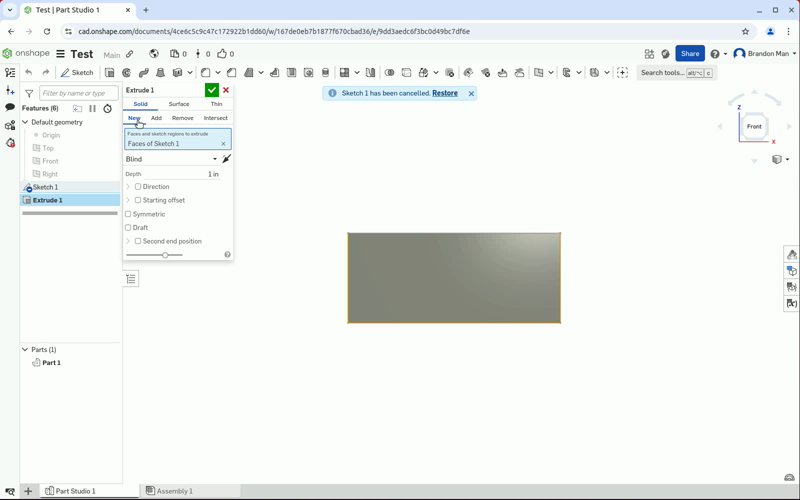
click(137, 120)
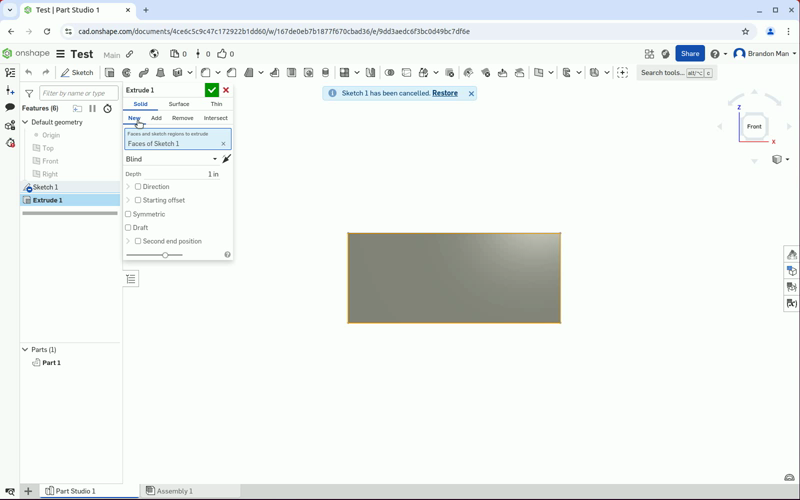
key(tab, 4)
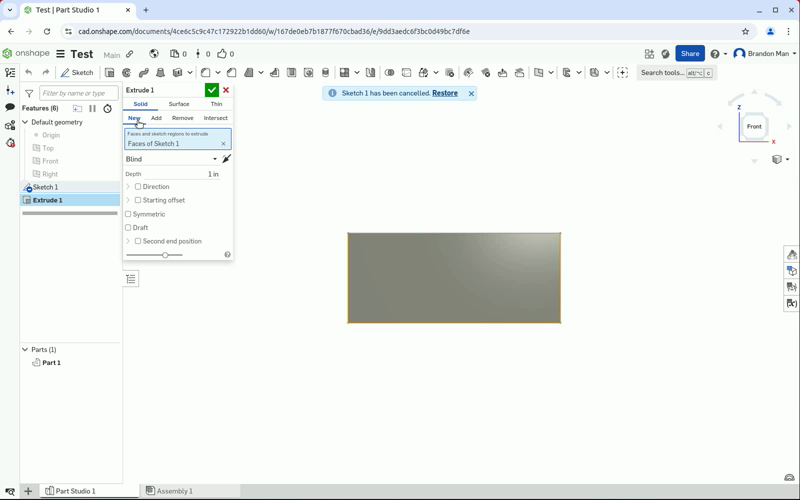
text(10.11)
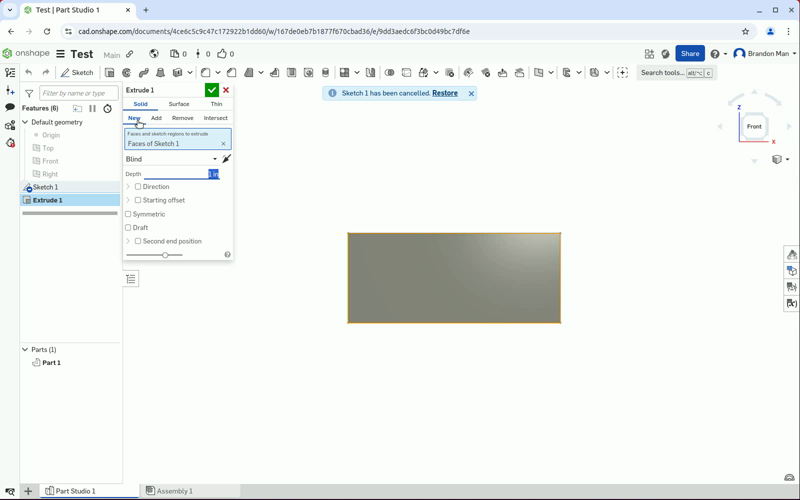
key(enter)
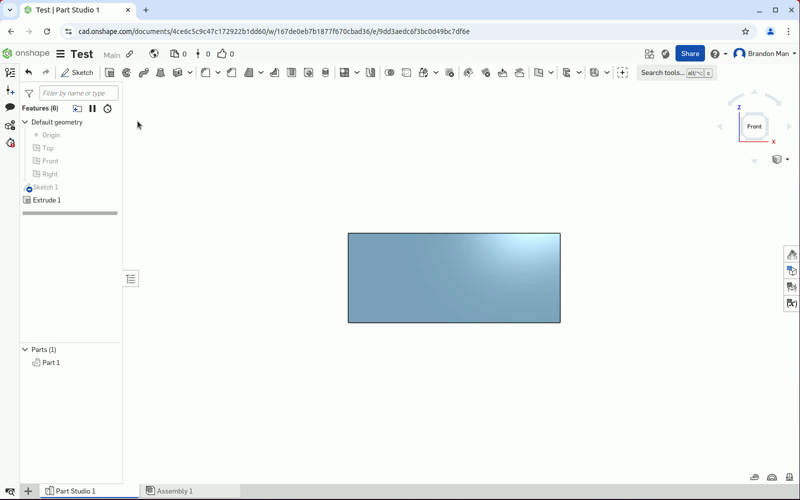
key(shift+h)
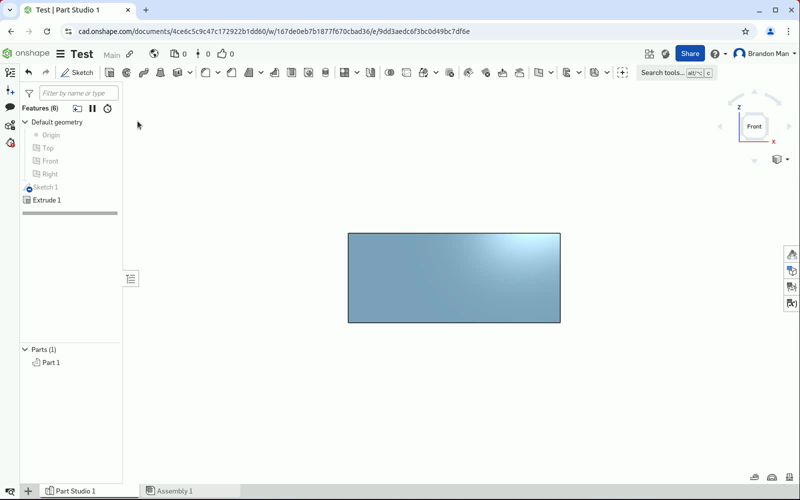
key(shift+h)
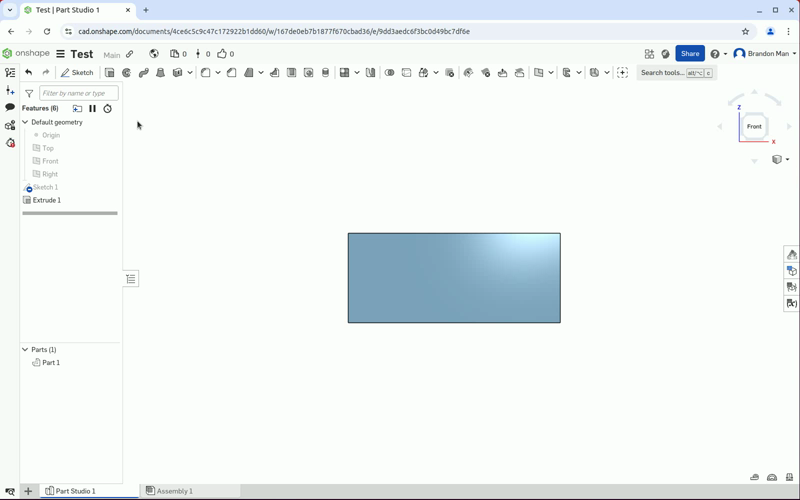
mouse_move(73, 189)
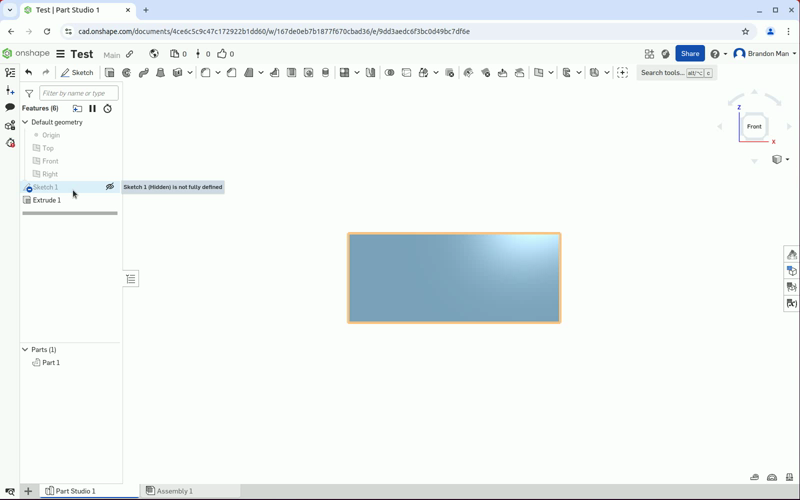
click(73, 189)
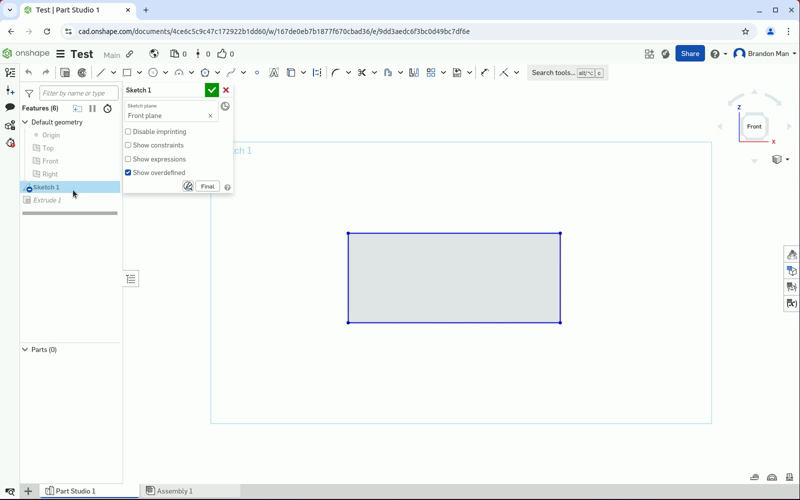
mouse_move(229, 92)
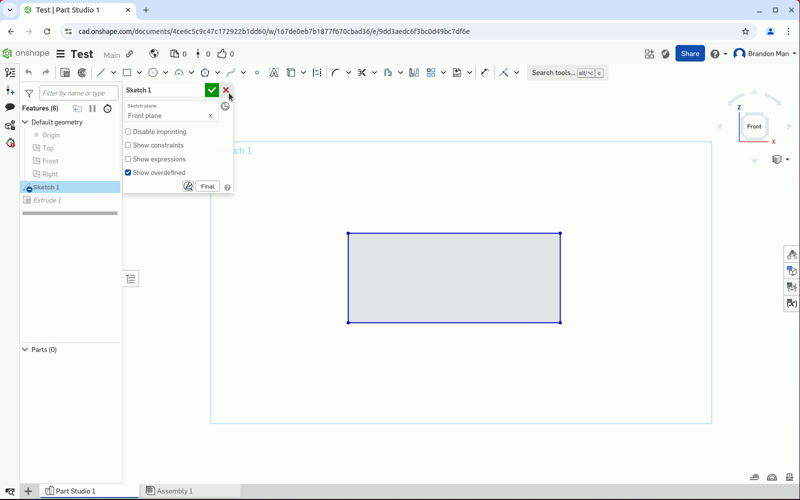
click(229, 92)
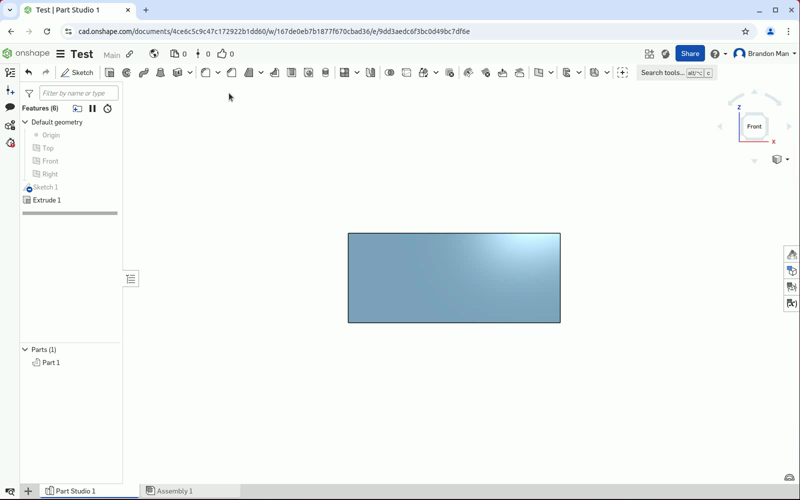
mouse_move(541, 75)
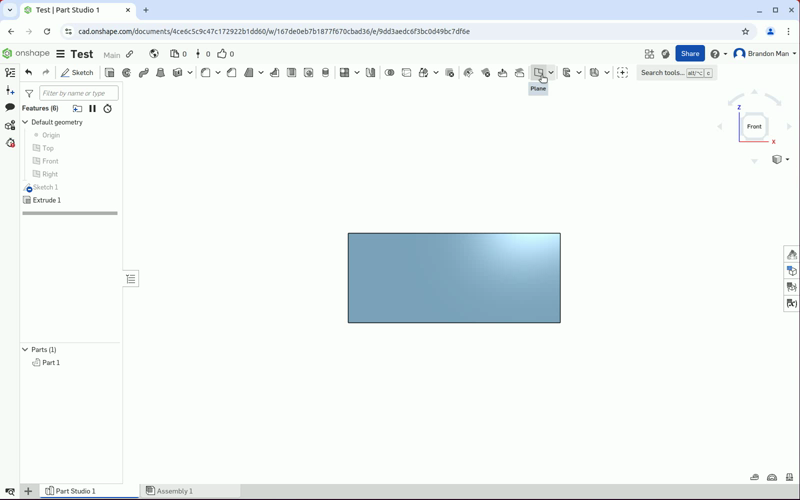
click(541, 75)
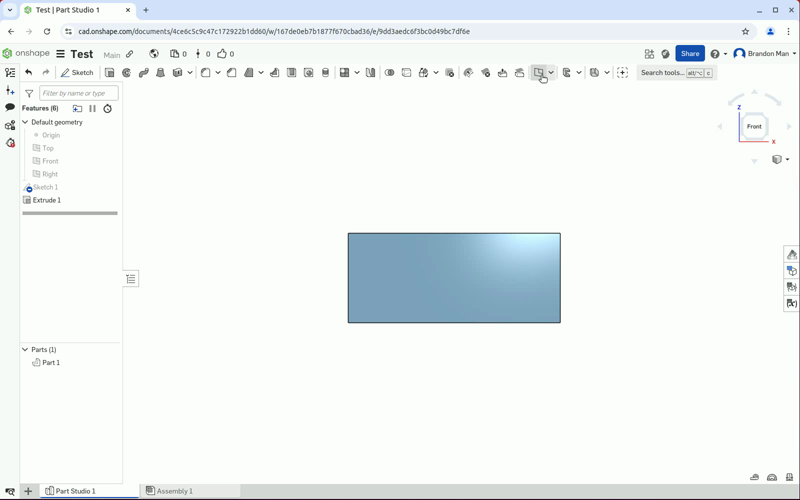
mouse_move(73, 163)
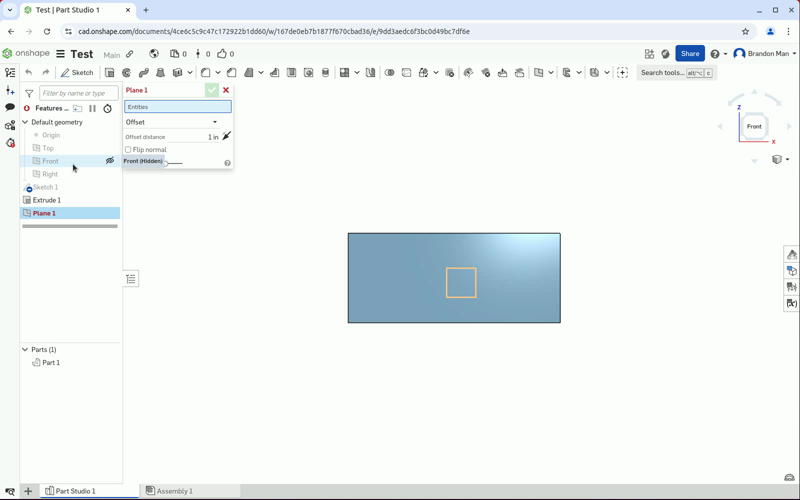
click(73, 163)
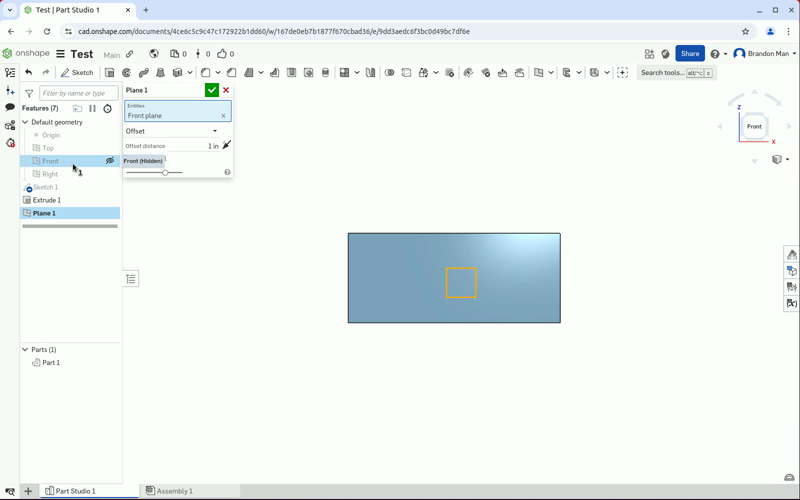
key(tab, 2)
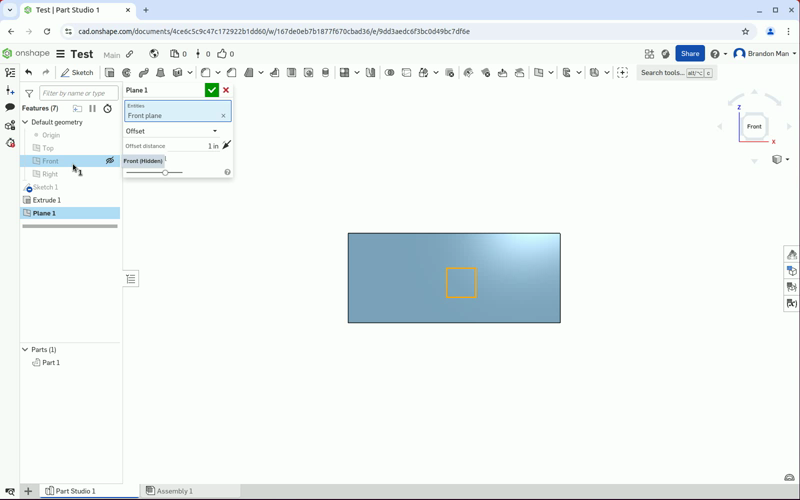
text(10.106)
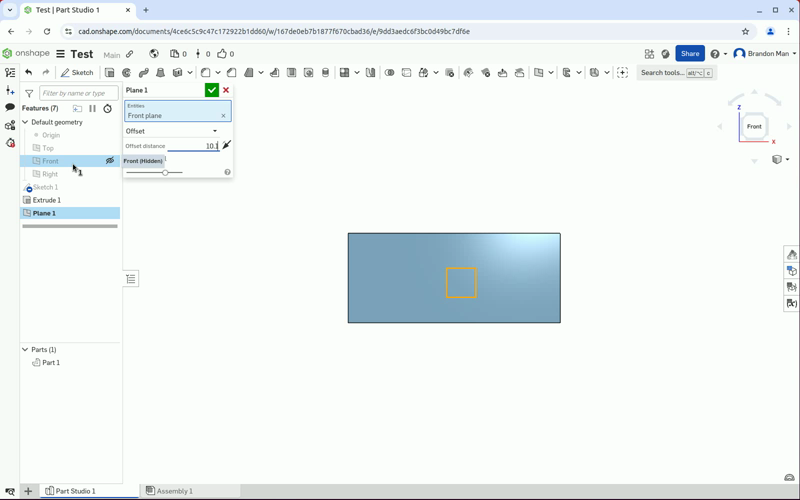
key(enter, 2)
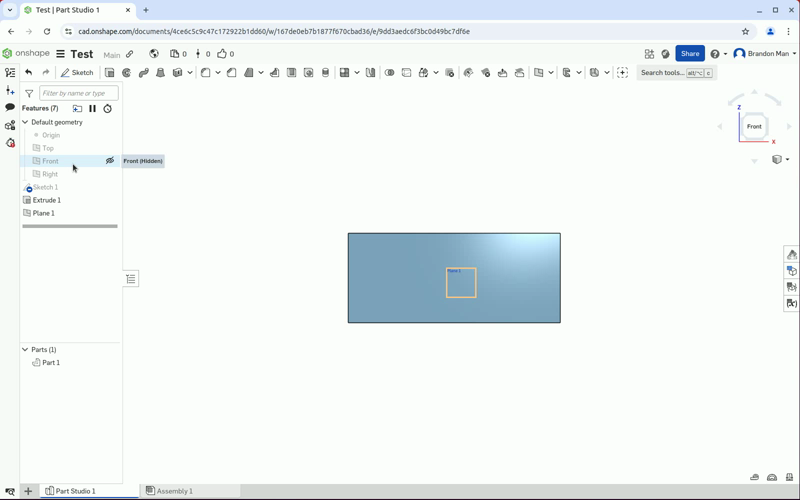
key(shift+s)
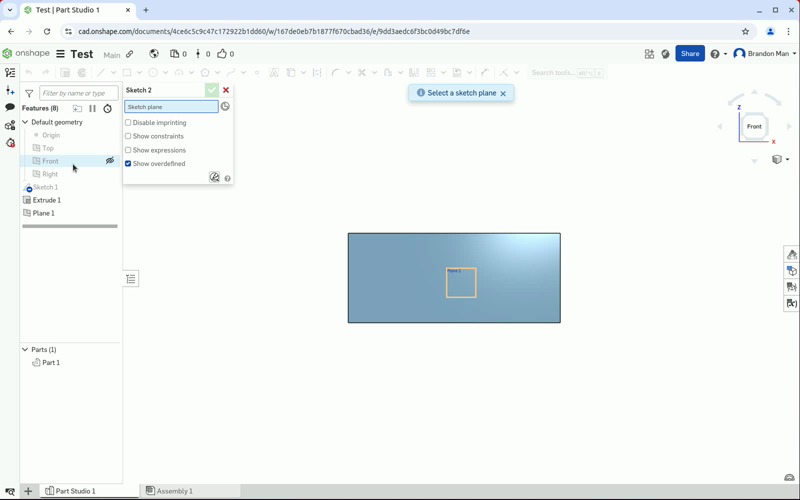
mouse_move(73, 215)
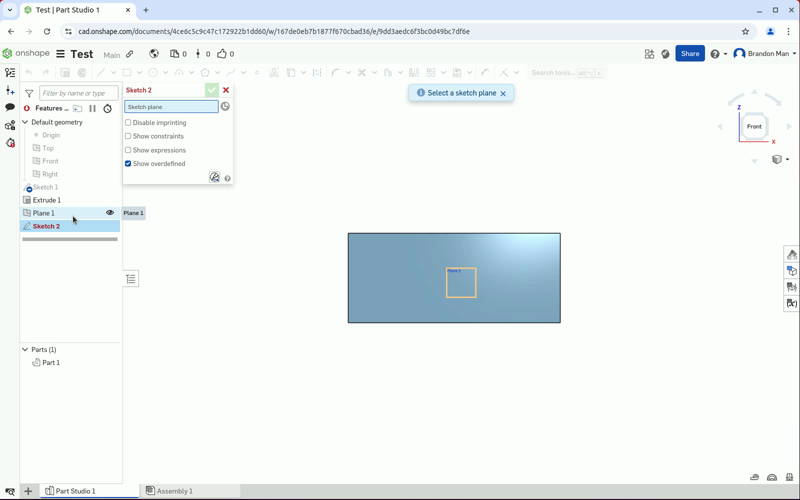
click(73, 215)
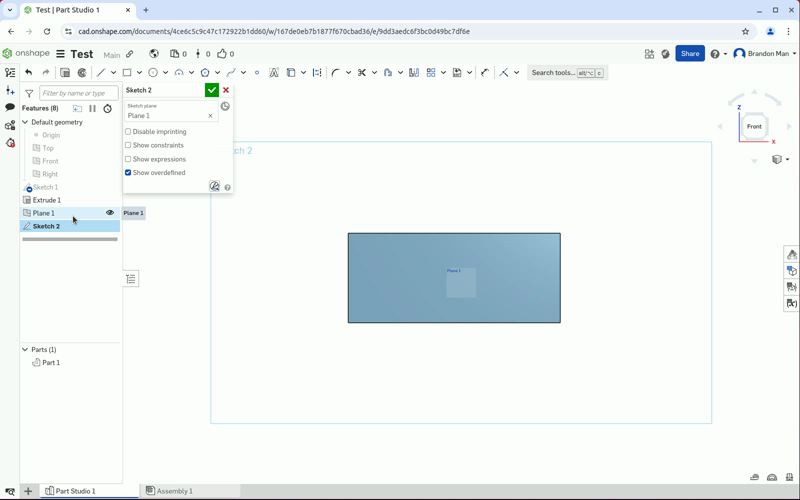
mouse_move(73, 352)
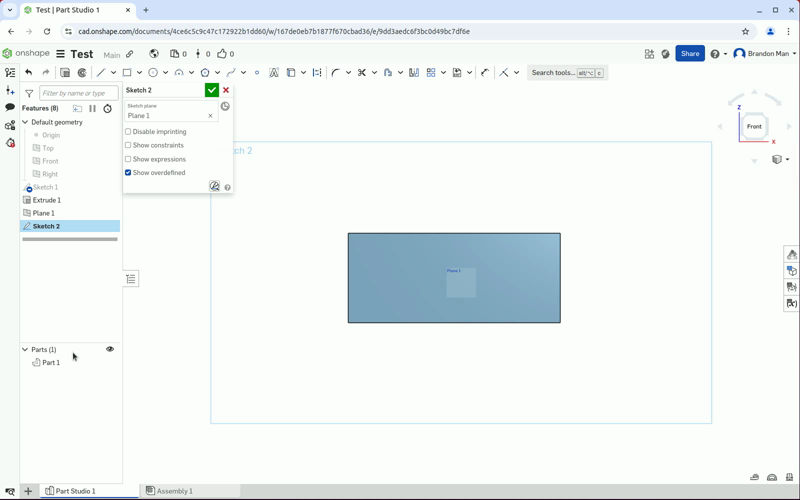
key(y)
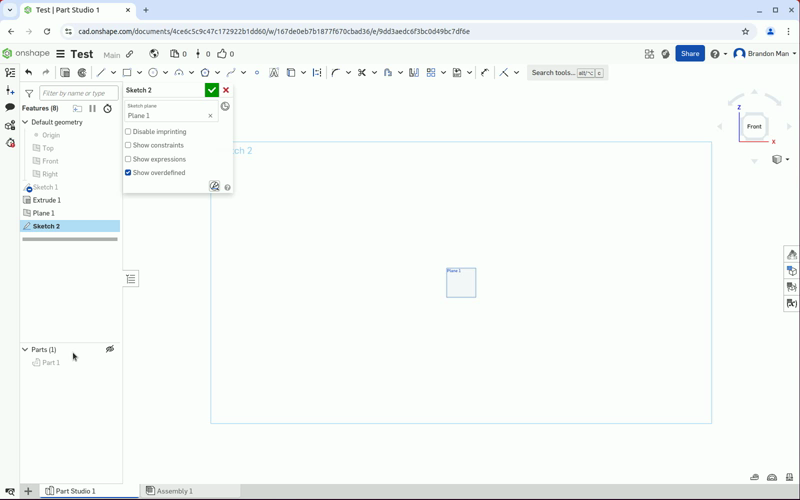
key(l)
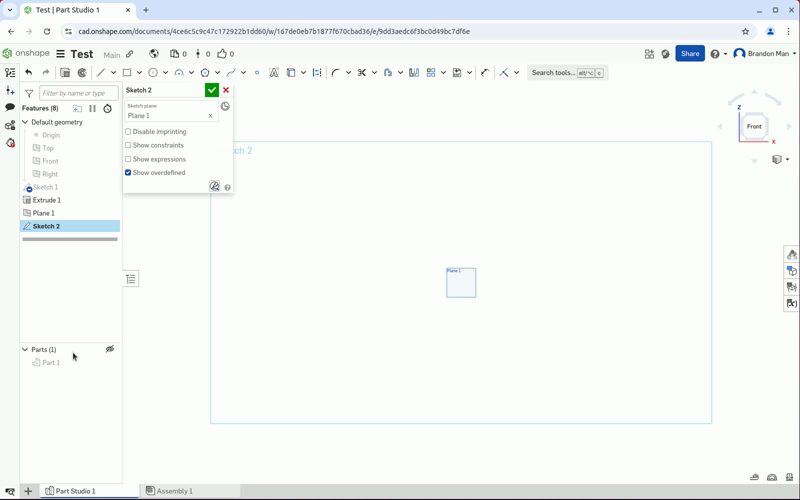
key_down(shift)
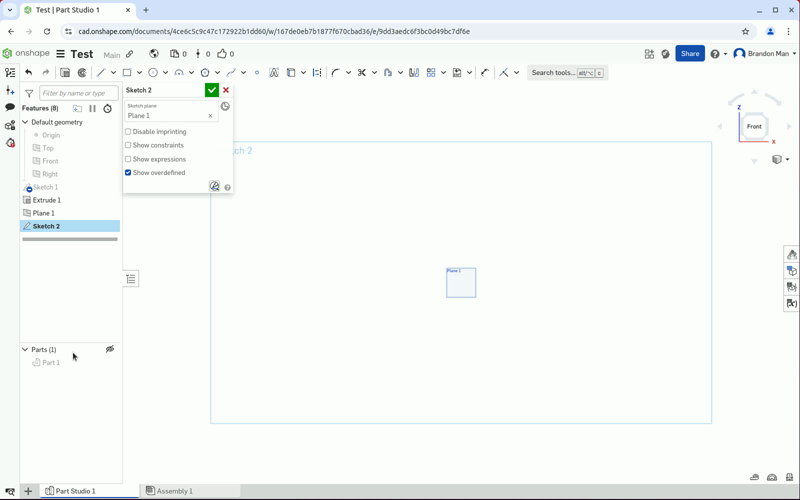
mouse_move(378, 241)
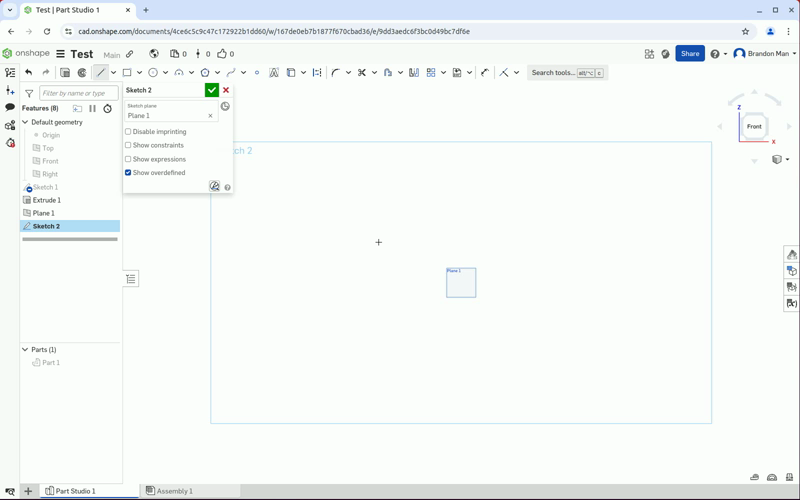
click(378, 241)
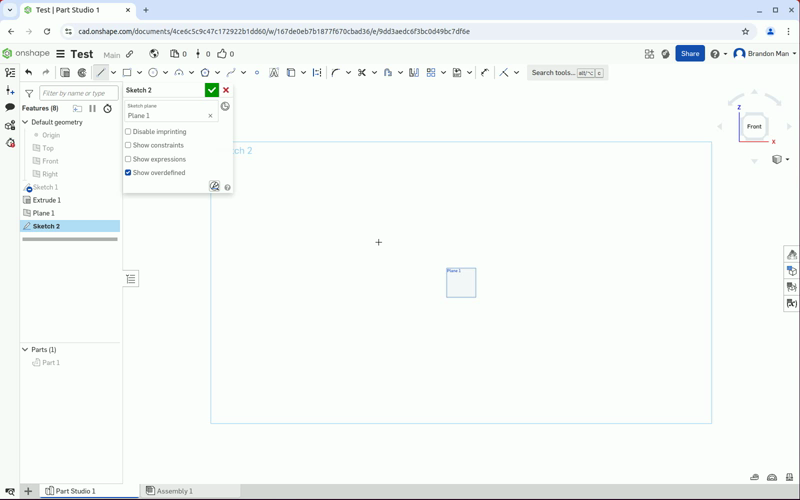
key_up(shift)
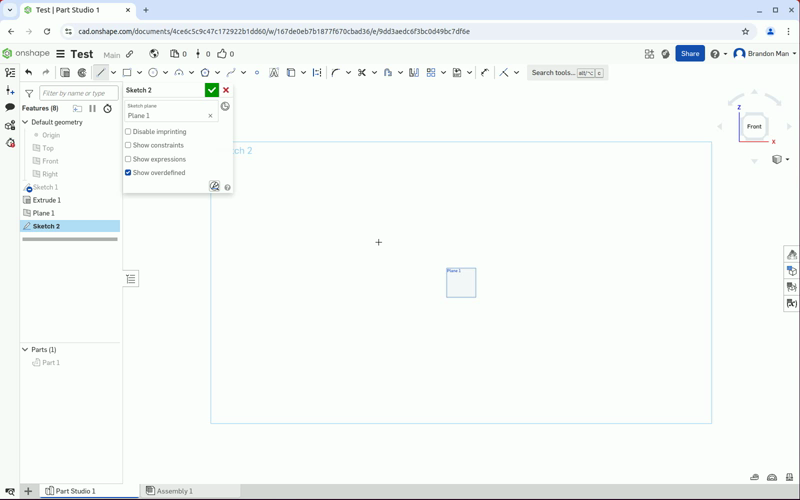
key_down(shift)
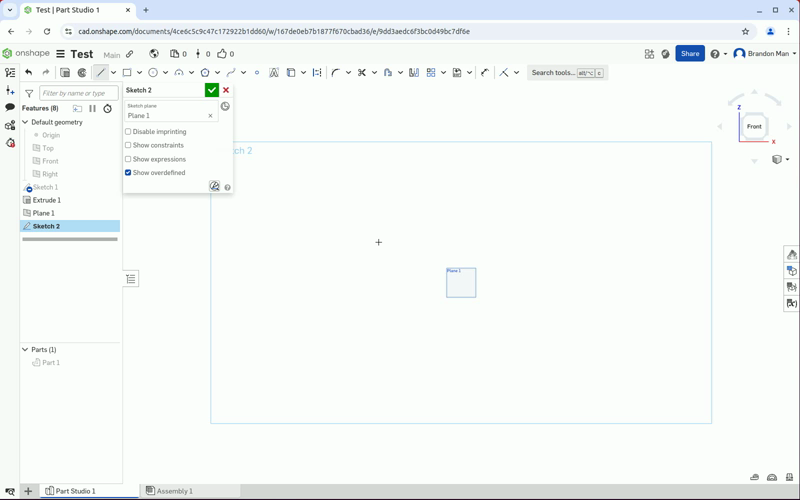
mouse_move(408, 241)
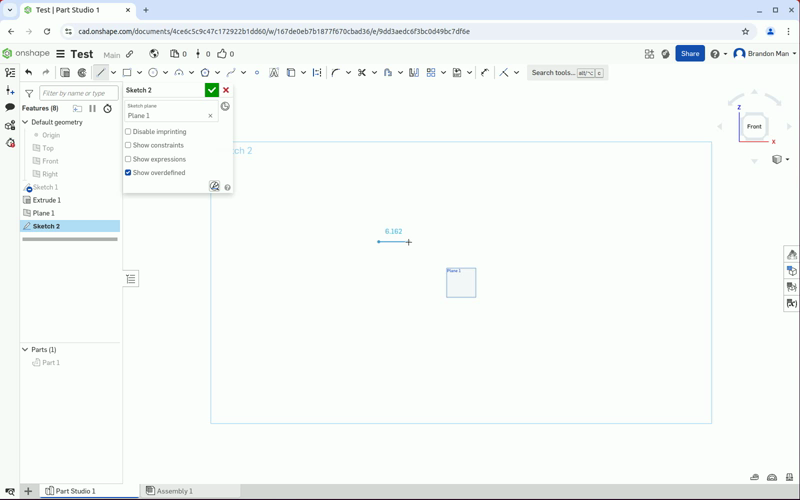
mouse_move(407, 274)
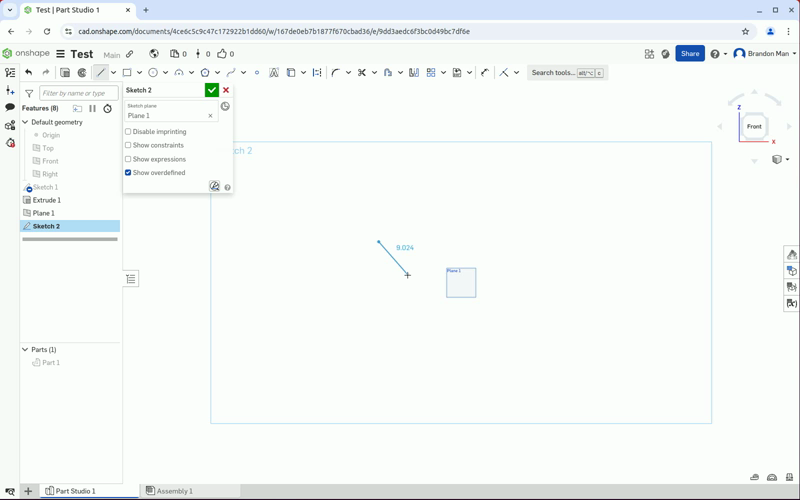
click(407, 274)
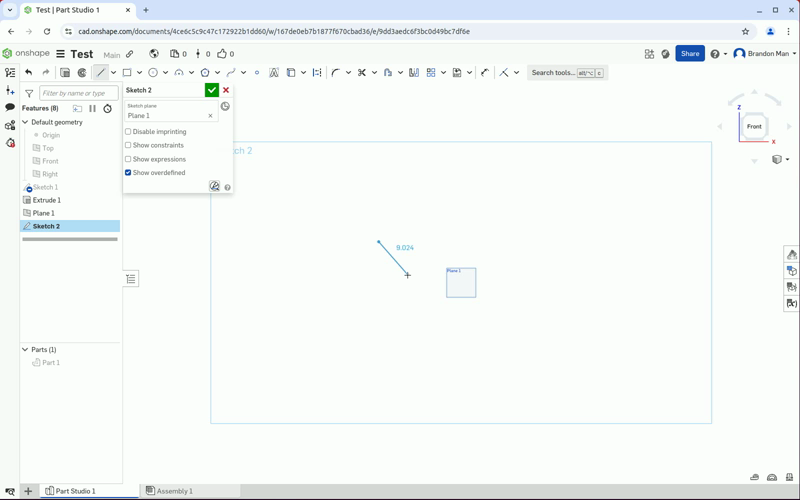
key_up(shift)
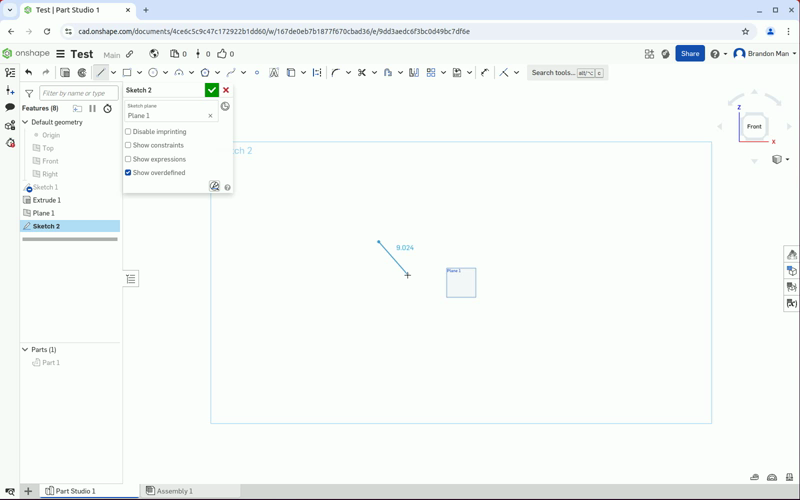
key_down(shift)
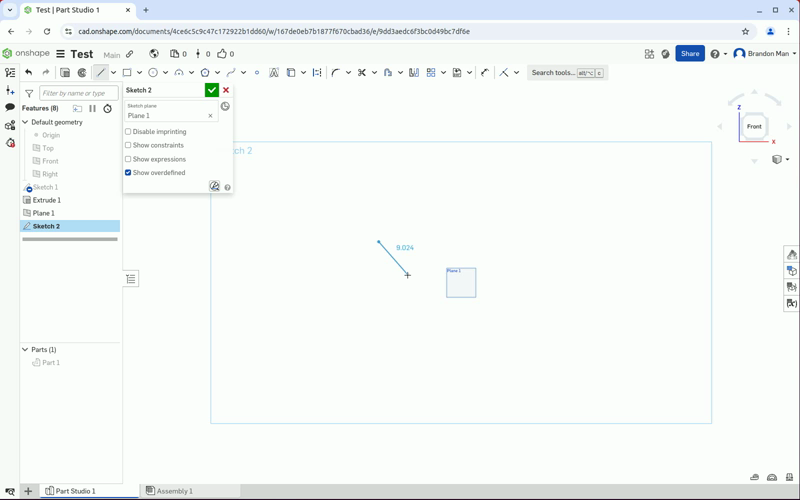
mouse_move(498, 269)
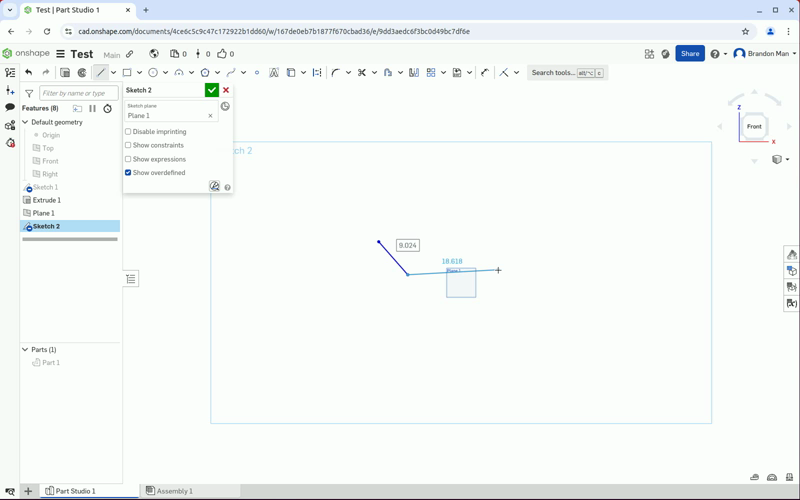
click(498, 269)
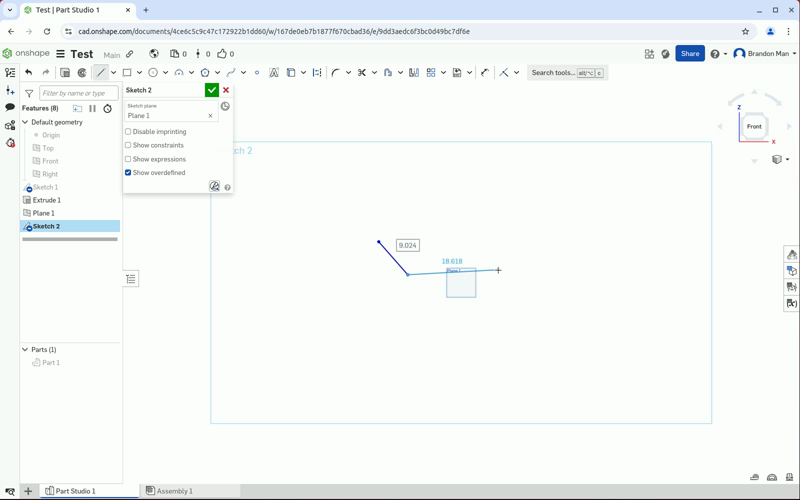
key_up(shift)
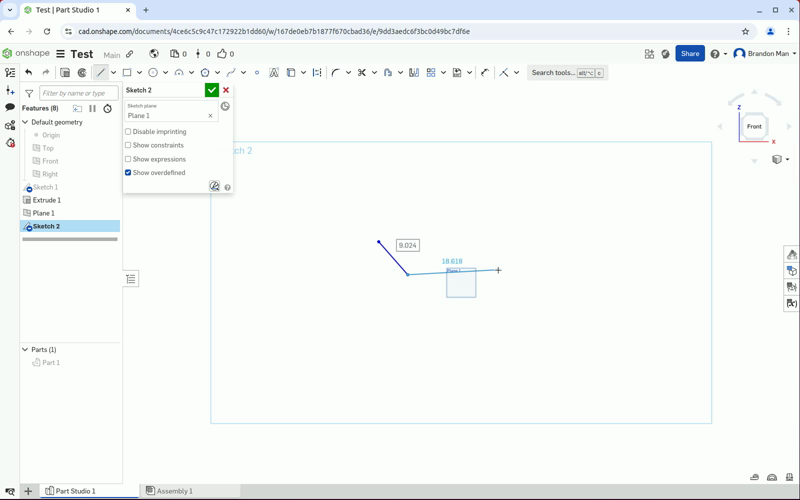
key_down(shift)
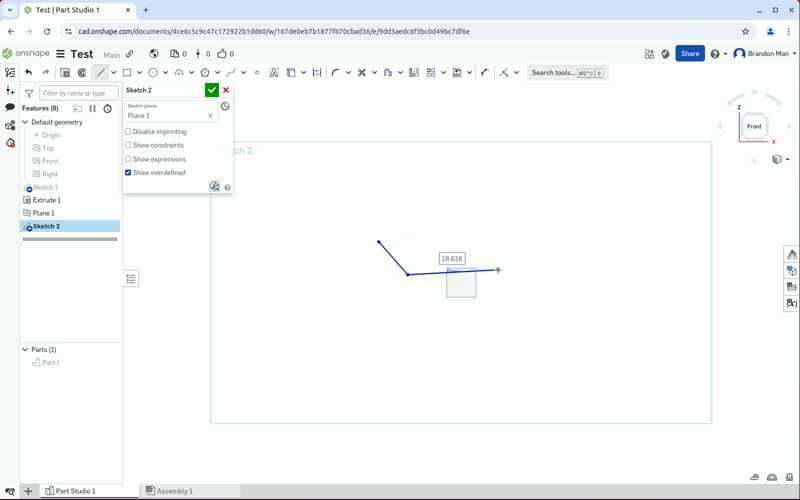
mouse_move(378, 241)
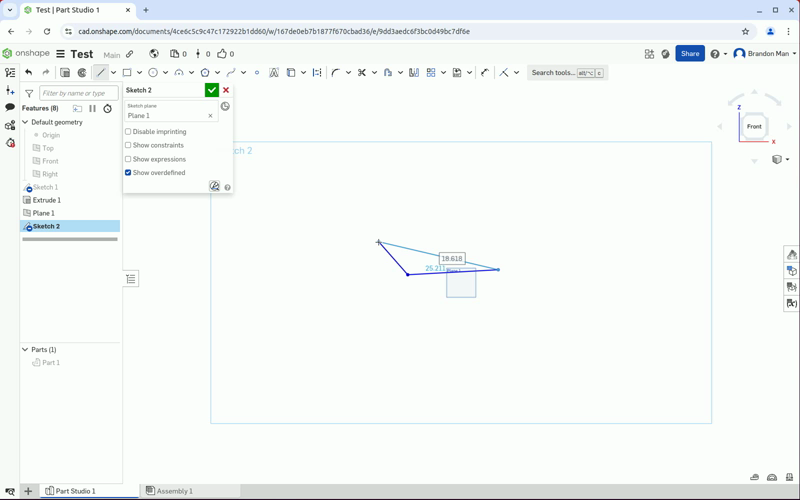
key_up(shift)
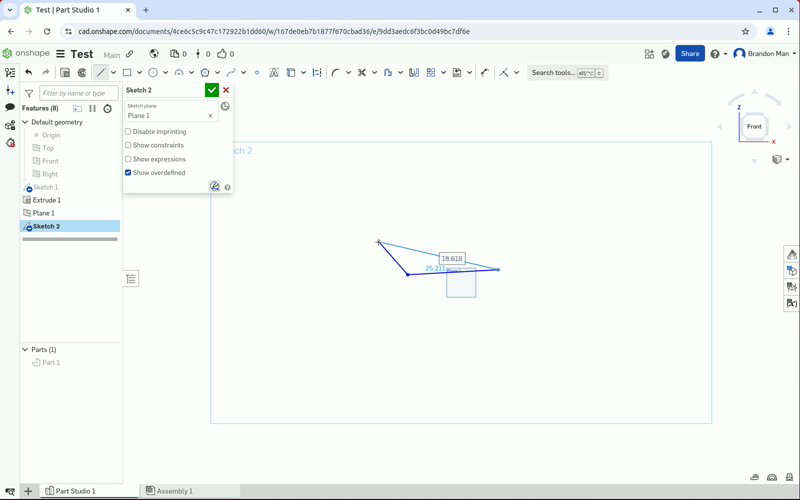
click(378, 241)
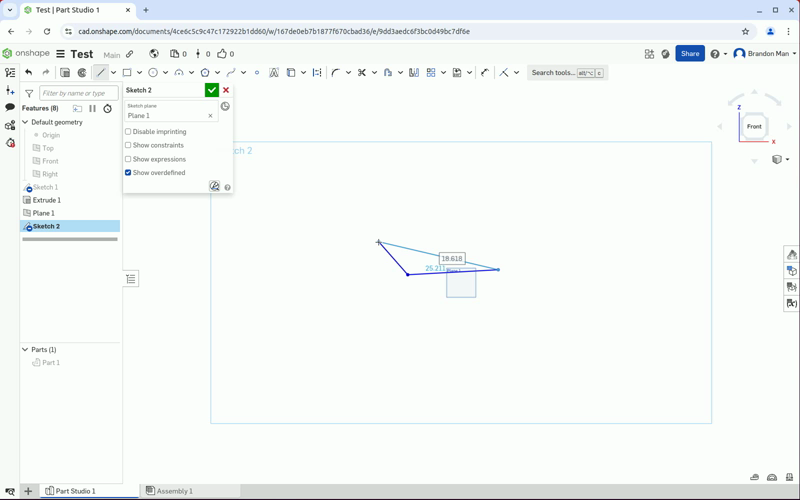
key(esc)
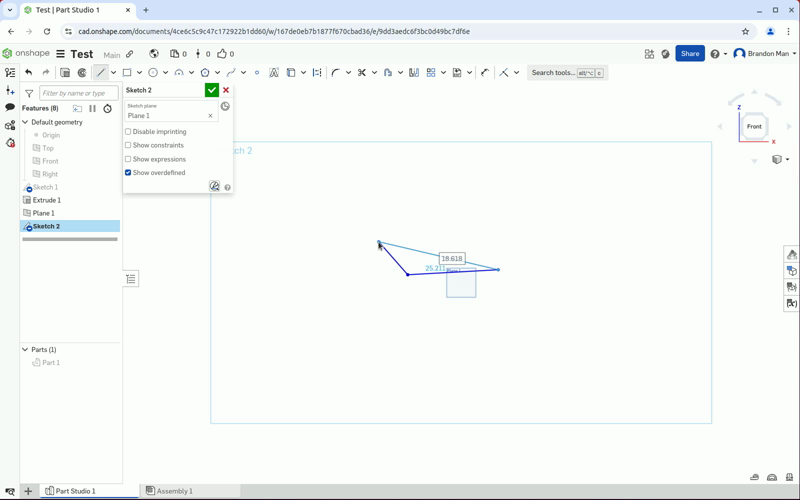
mouse_move(405, 253)
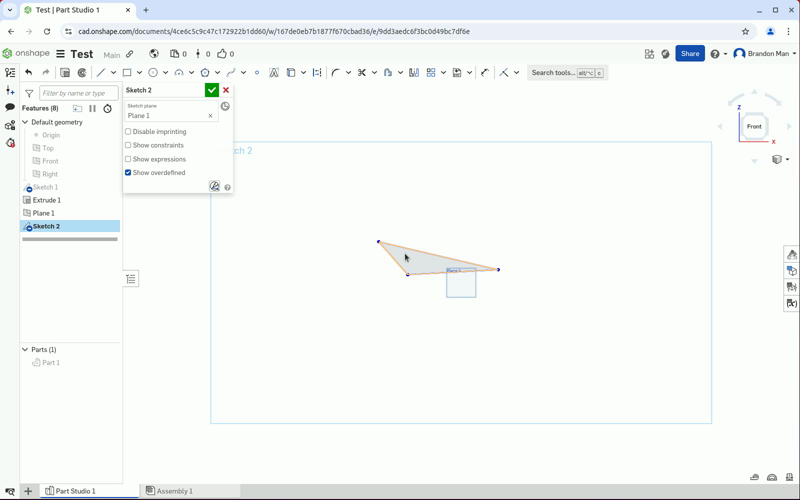
scroll(6)
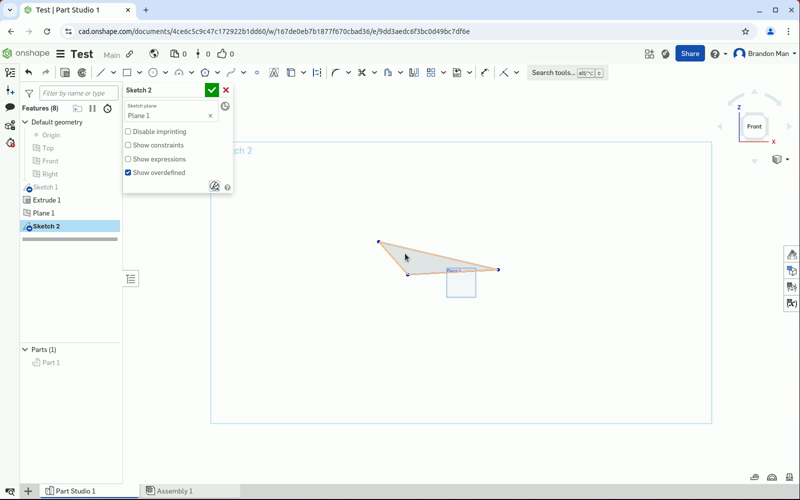
scroll(6)
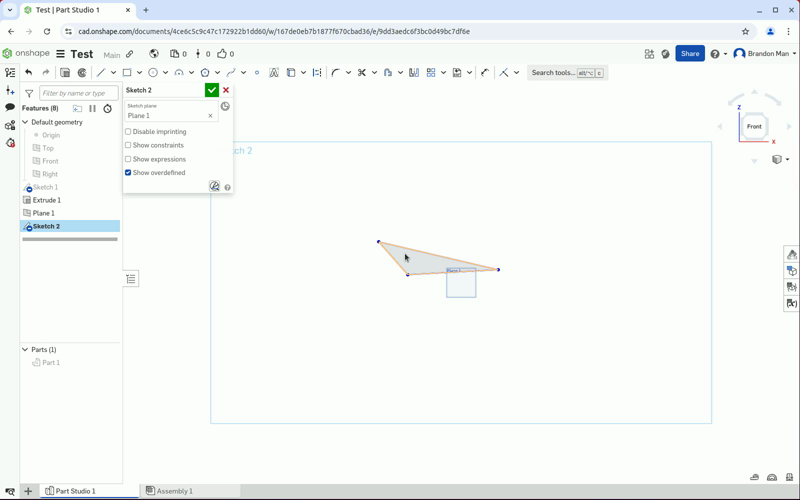
scroll(6)
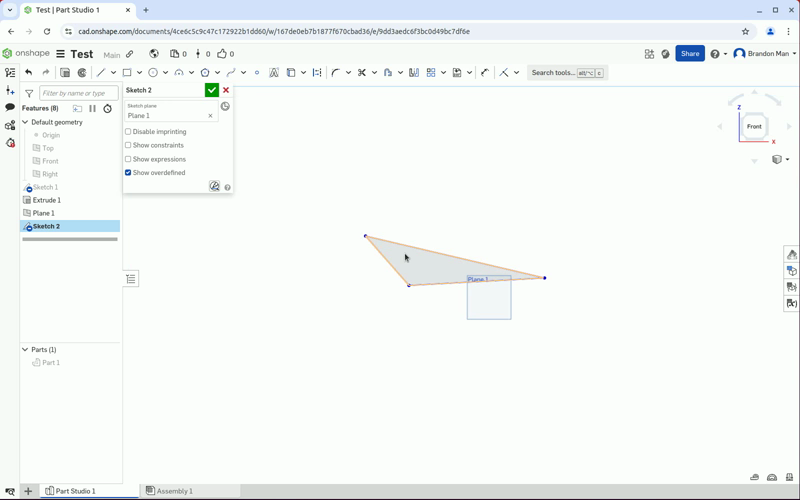
scroll(6)
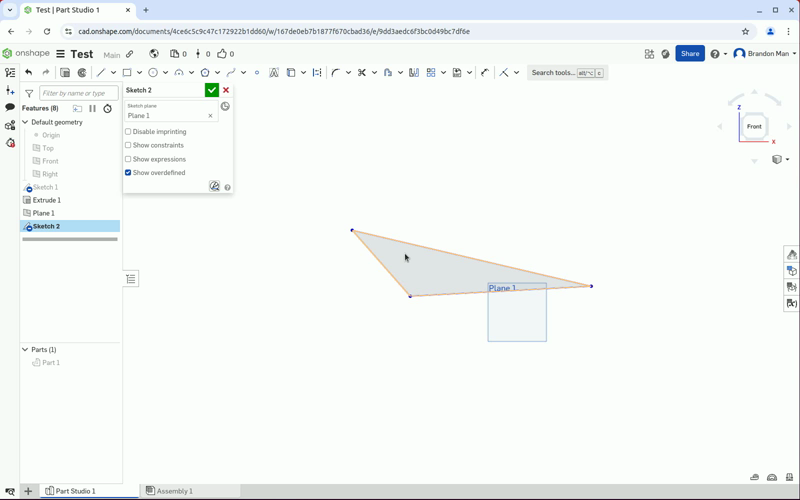
scroll(6)
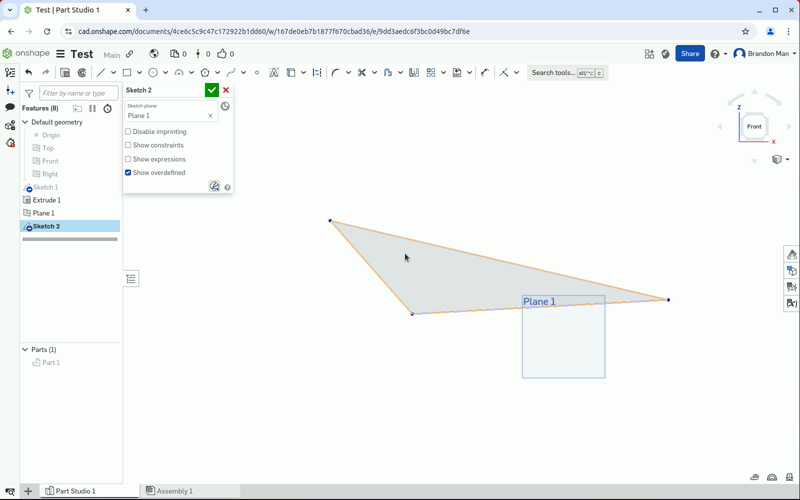
scroll(6)
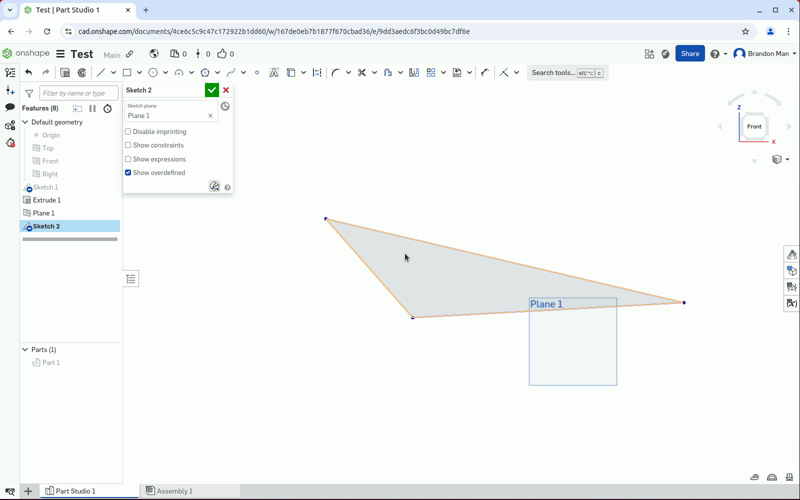
scroll(6)
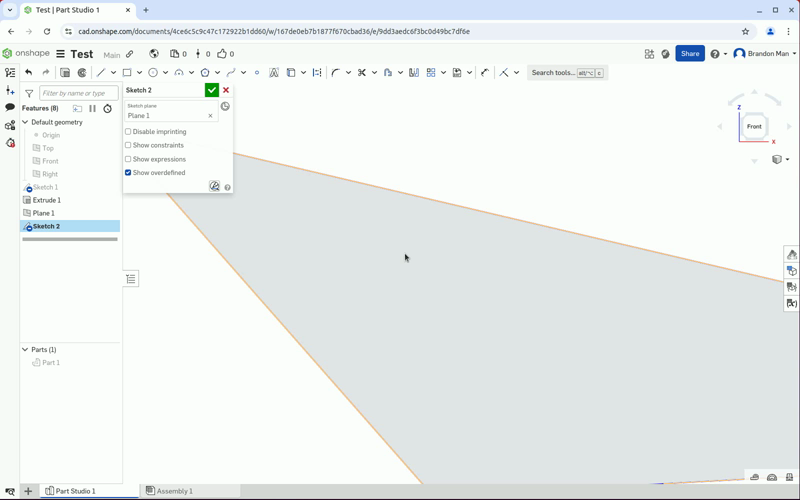
click(405, 253)
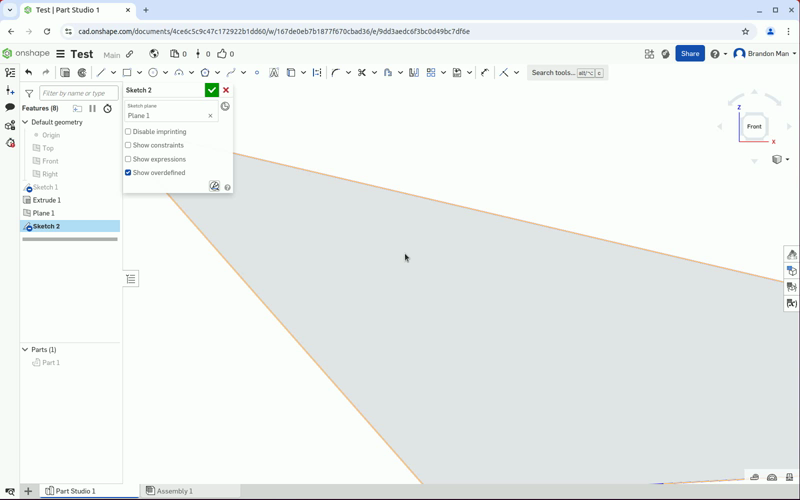
scroll(-6)
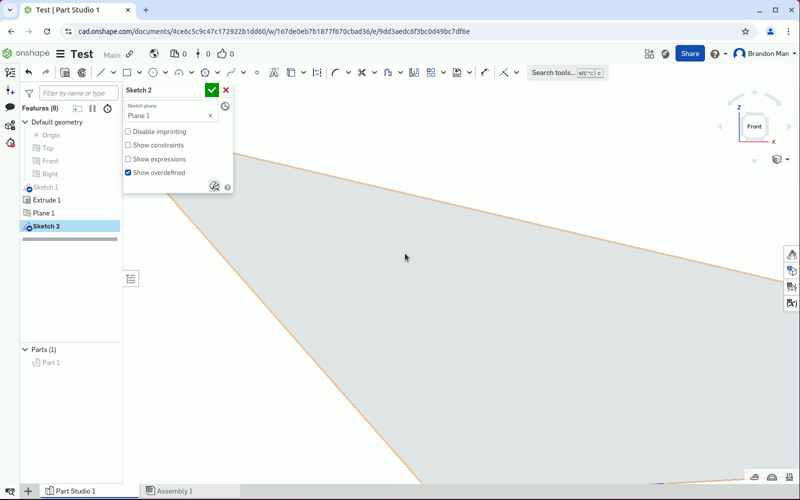
scroll(-6)
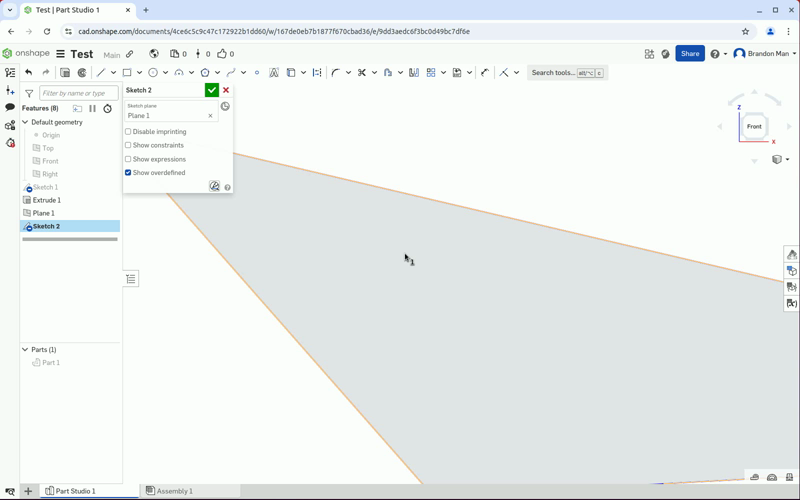
scroll(-6)
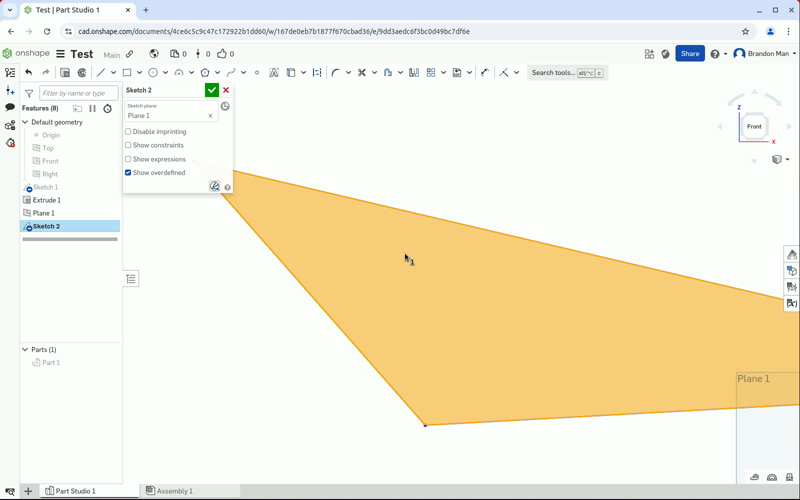
scroll(-6)
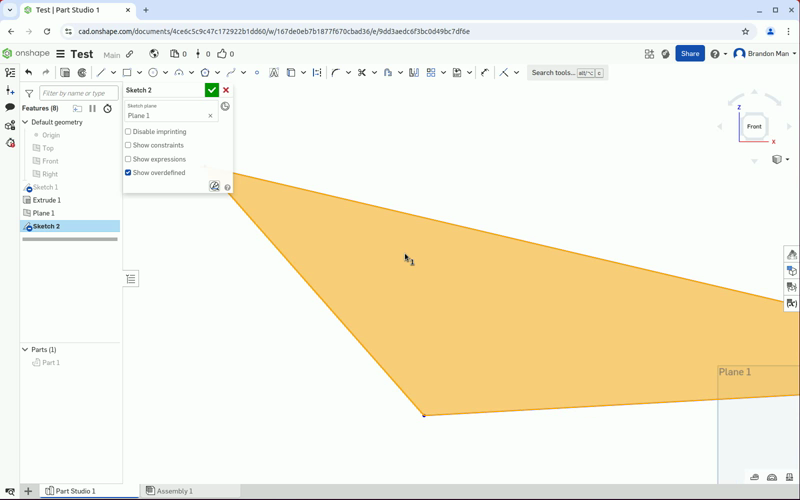
scroll(-6)
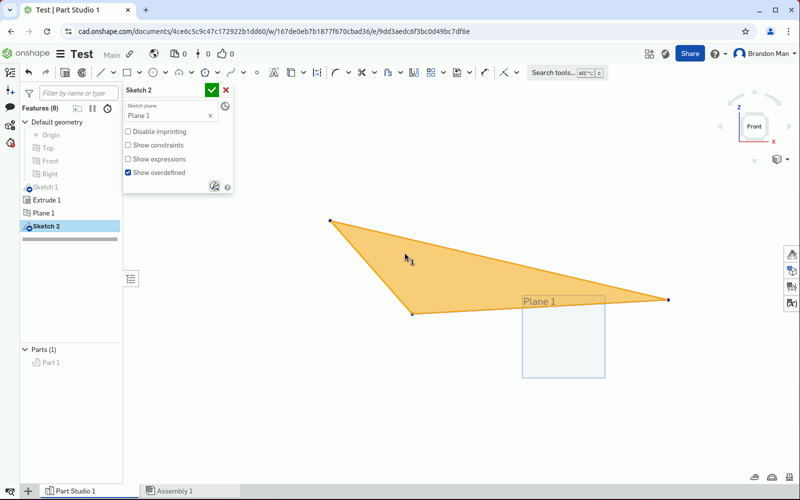
scroll(-6)
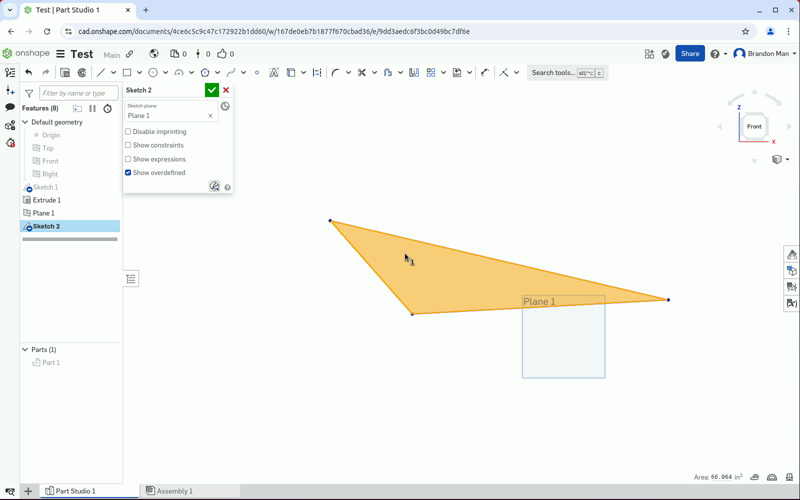
scroll(-6)
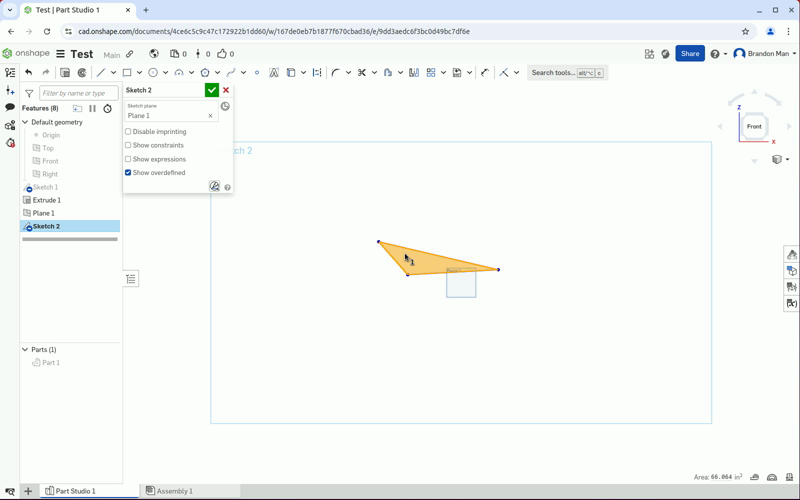
mouse_move(73, 352)
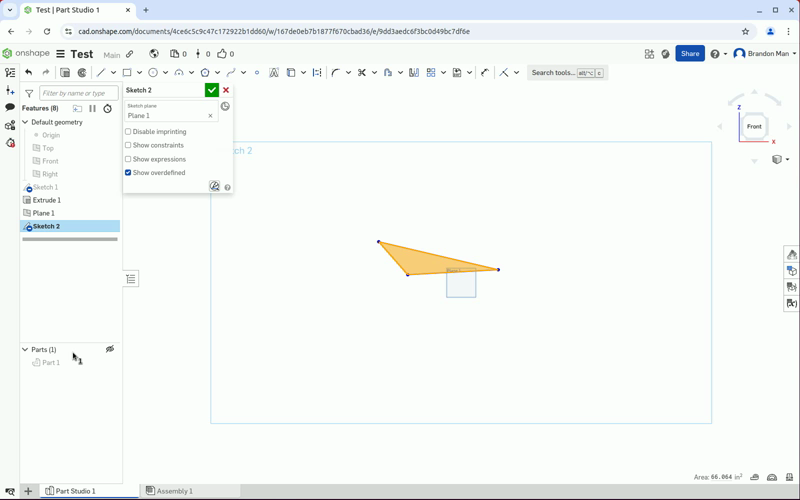
key(shift+y)
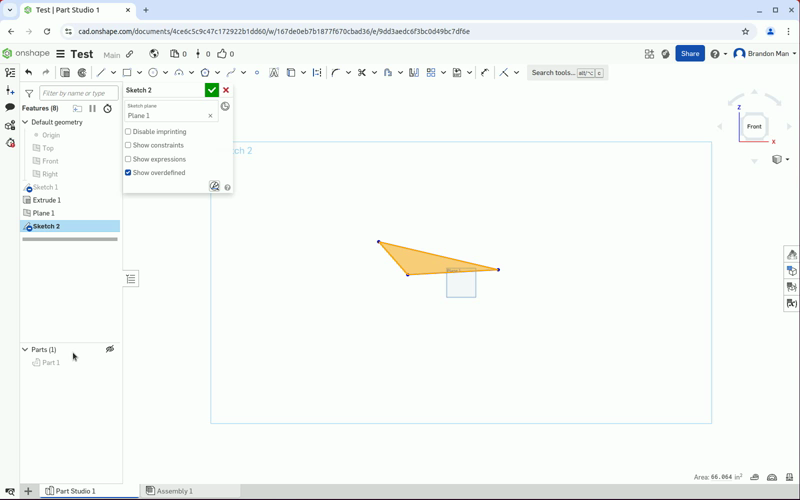
key(shift+e)
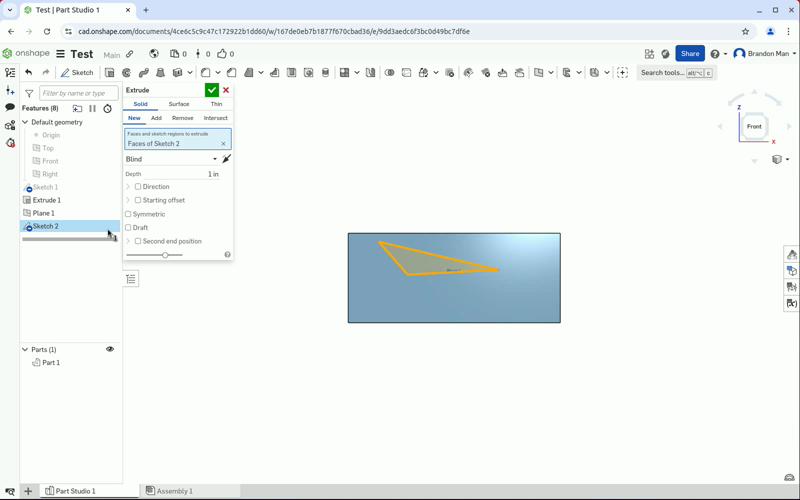
mouse_move(143, 106)
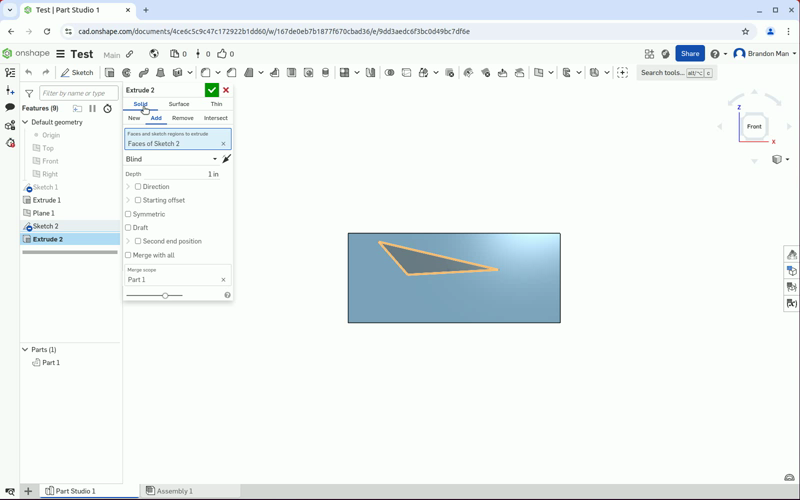
click(143, 106)
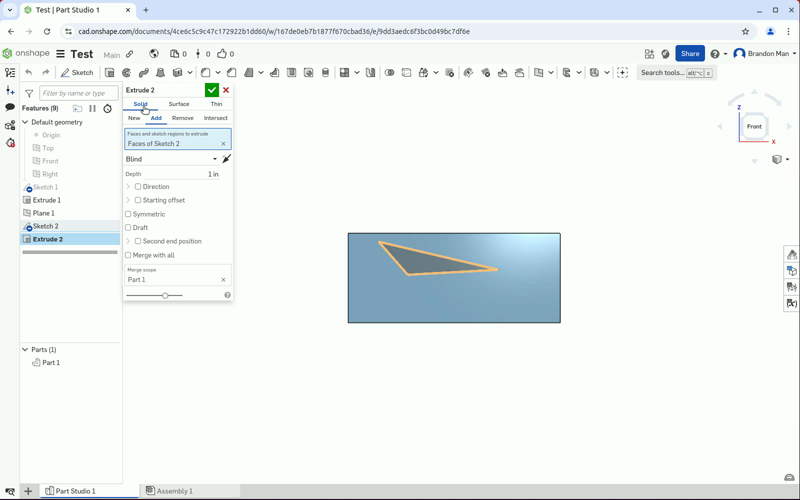
mouse_move(186, 120)
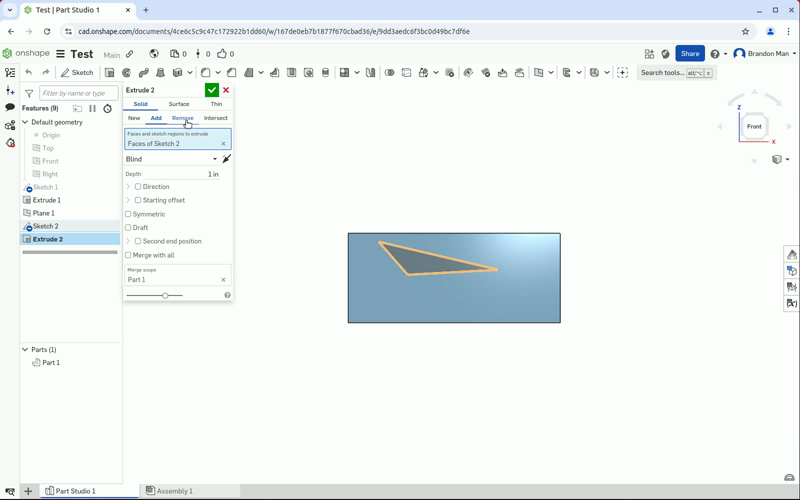
click(186, 120)
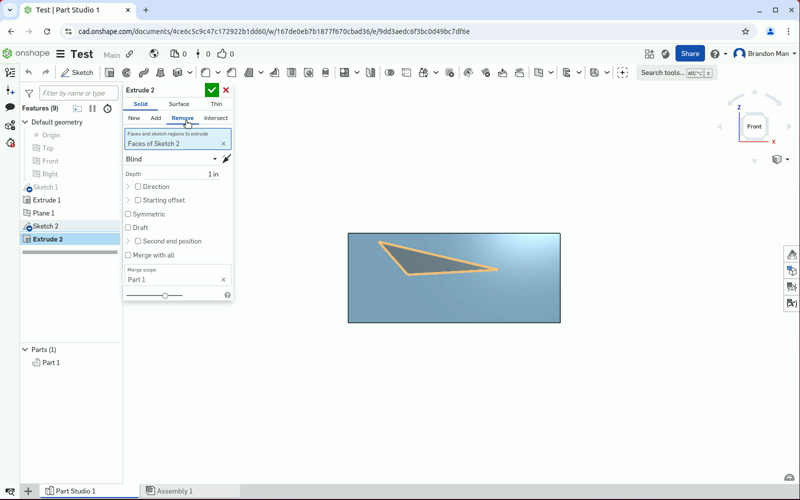
key(tab, 4)
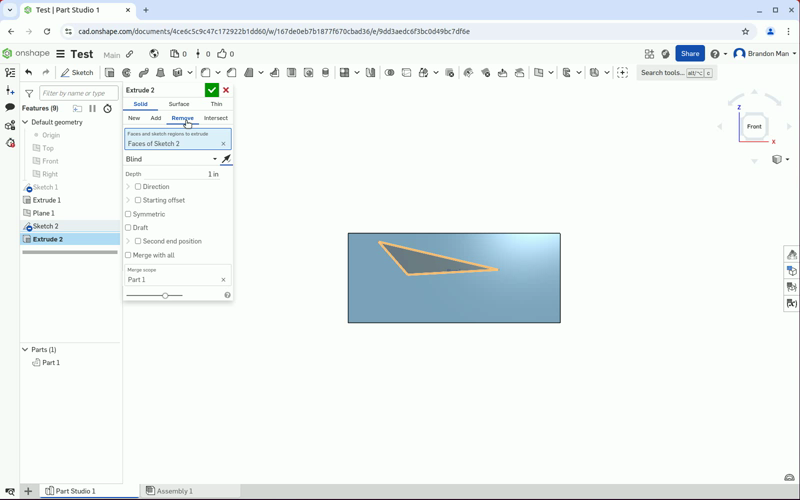
text(12.517)
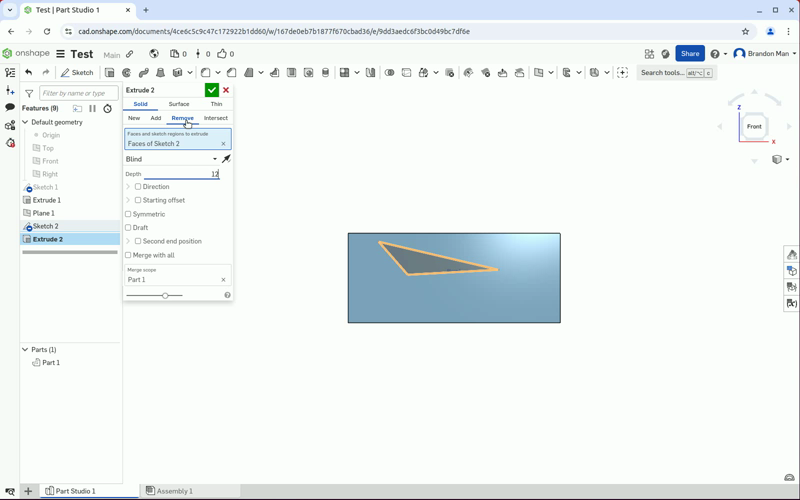
key(tab, 6)
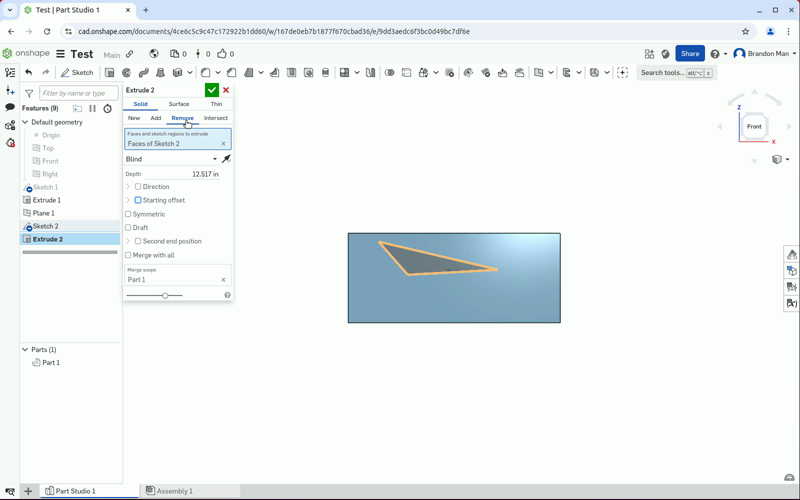
key(space)
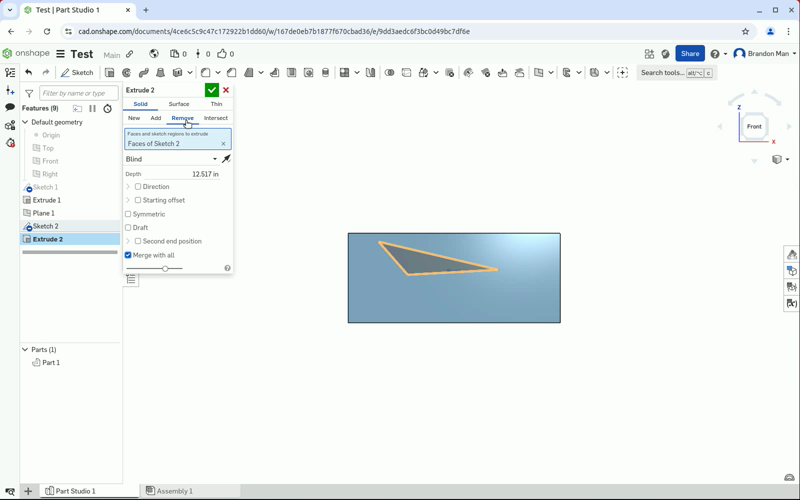
key(enter)
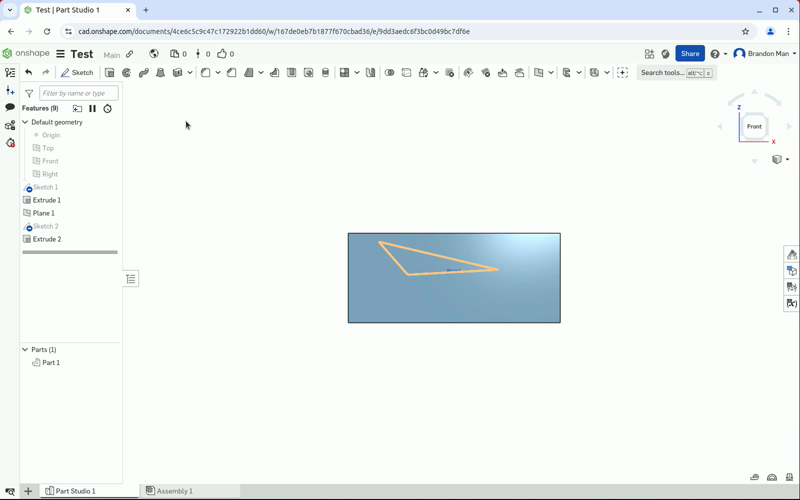
key(shift+h)
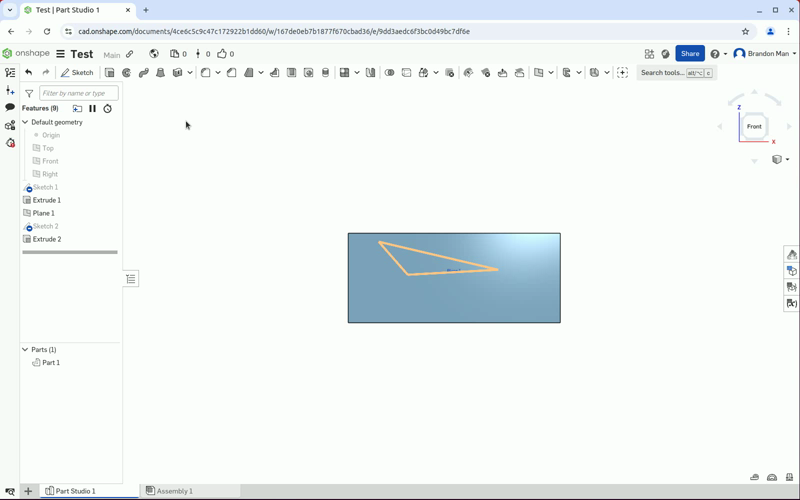
key(shift+h)
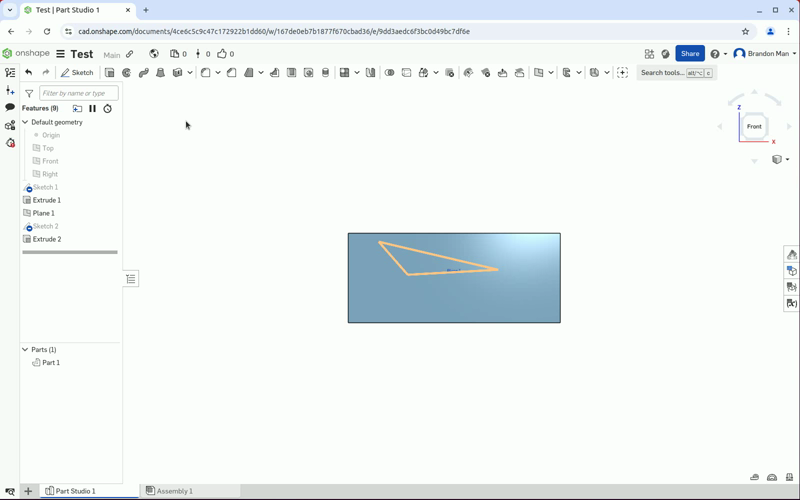
key(shift+7)
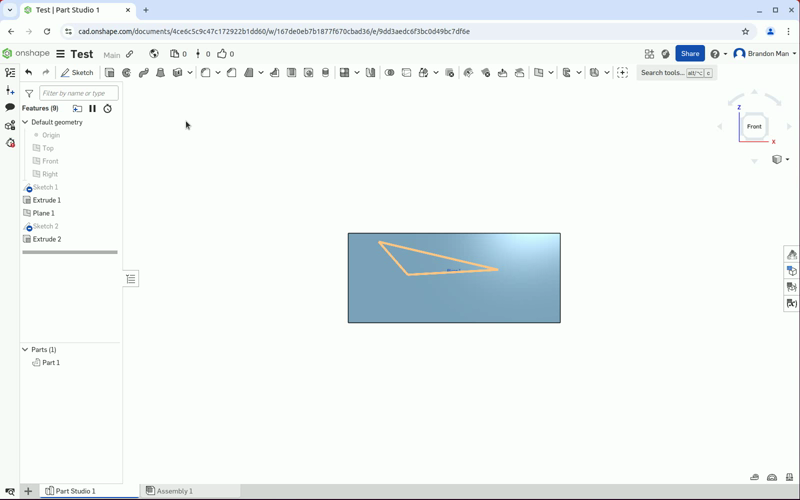
key(left, 2)
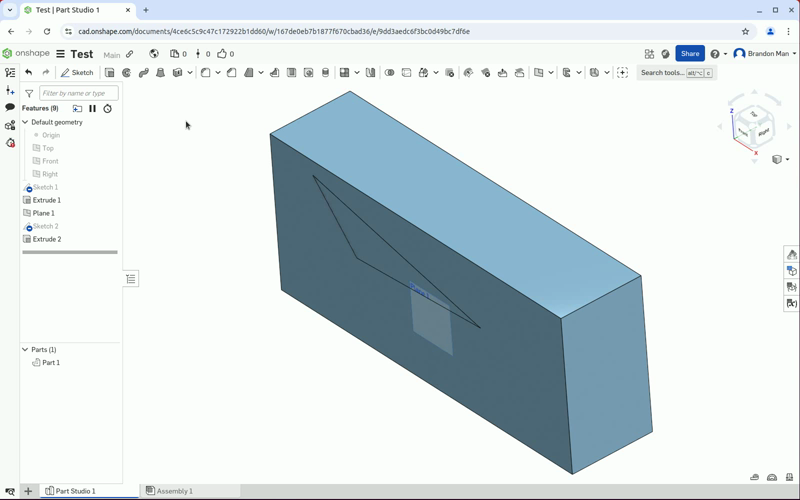
key(down, 2)
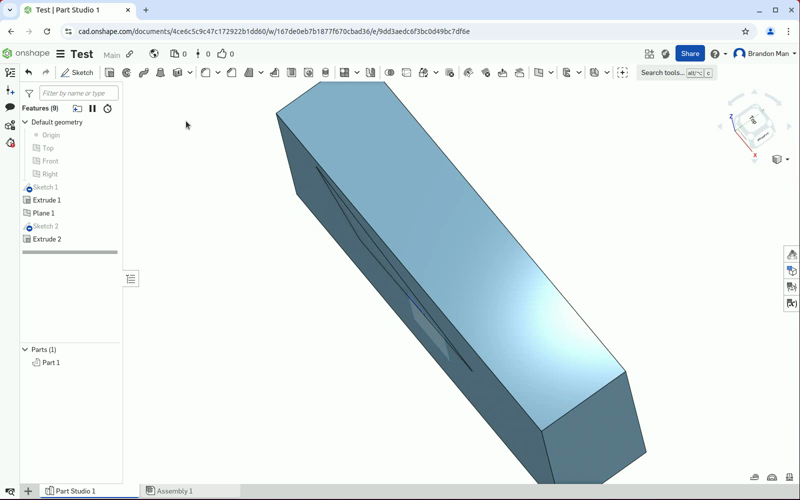
key(up, 2)
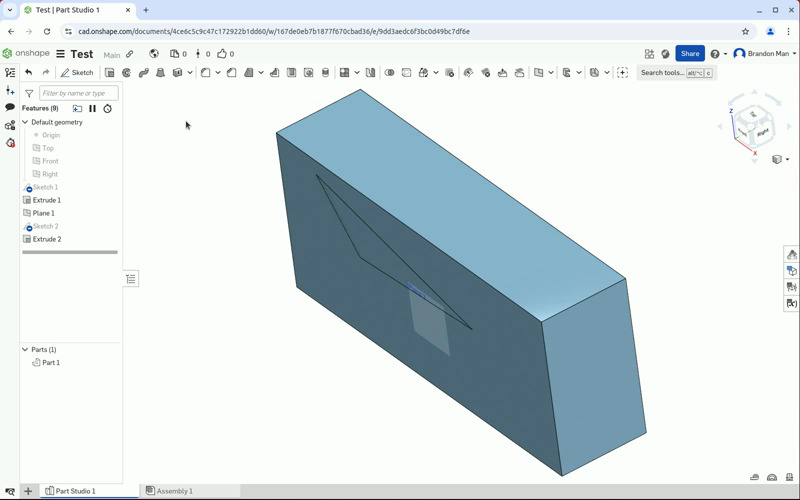
key(right, 2)
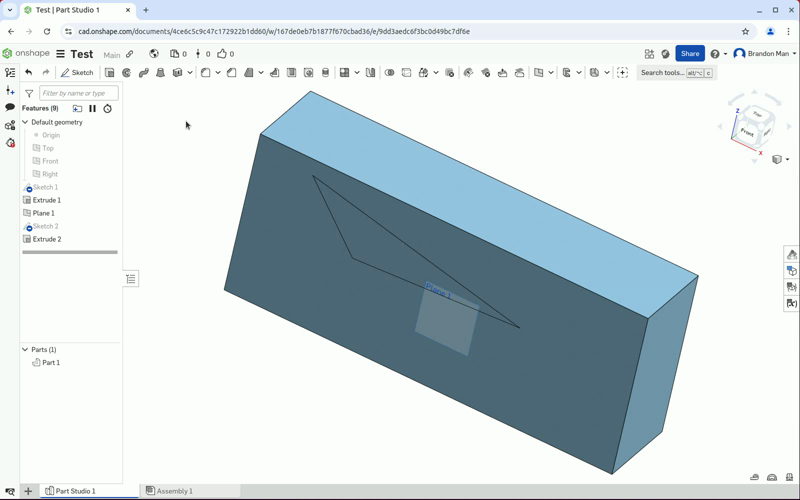
mouse_move(73, 189)
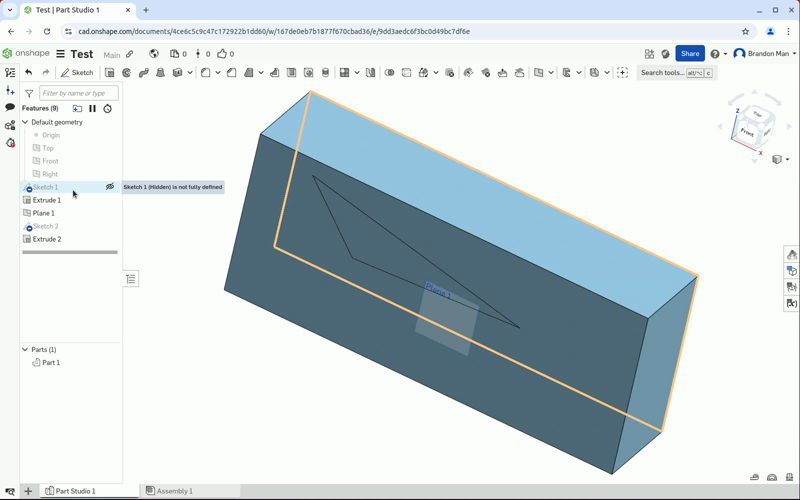
click(73, 189)